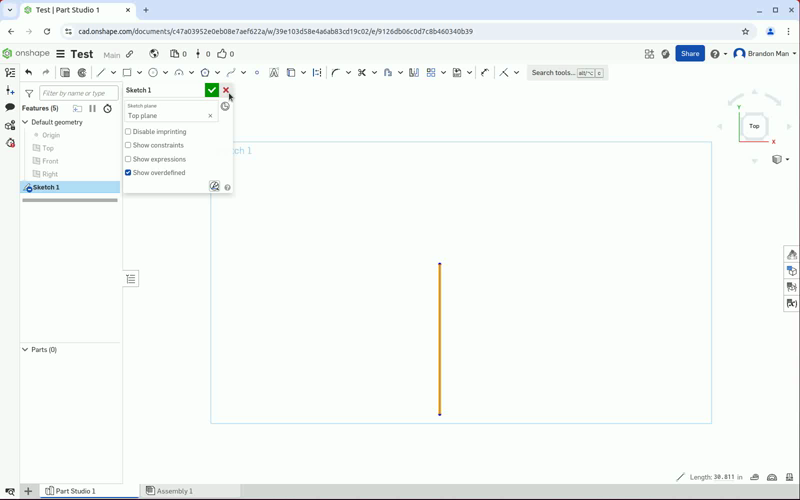
key(shift+h)
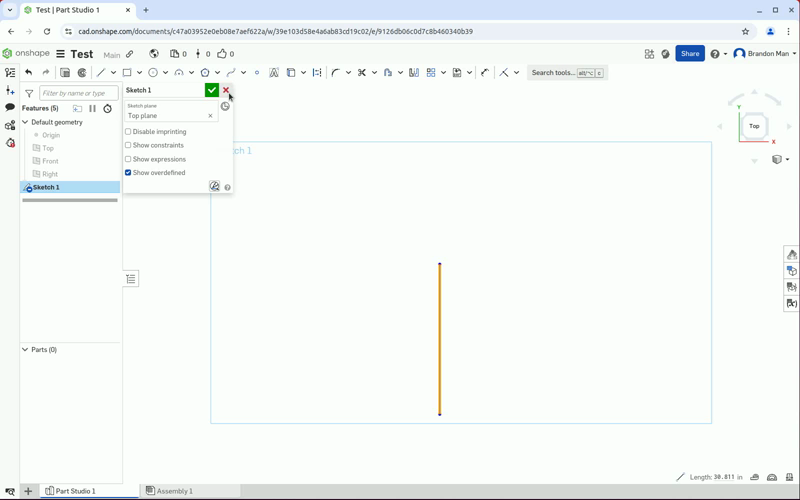
key(shift+s)
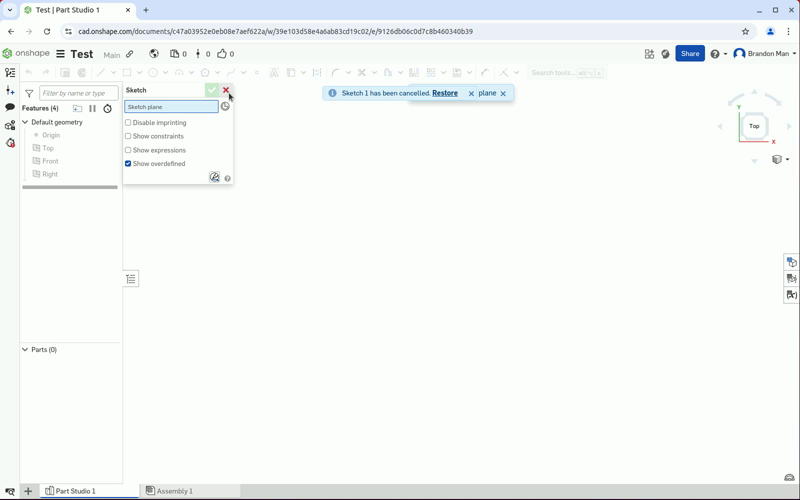
mouse_move(73, 150)
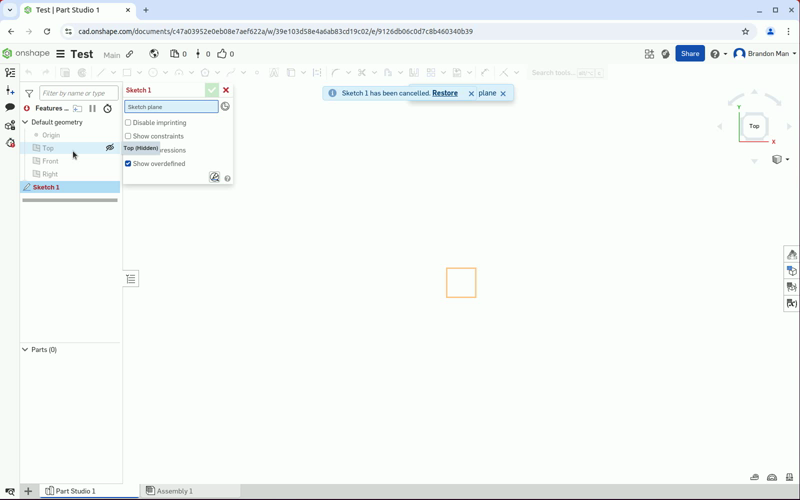
click(73, 150)
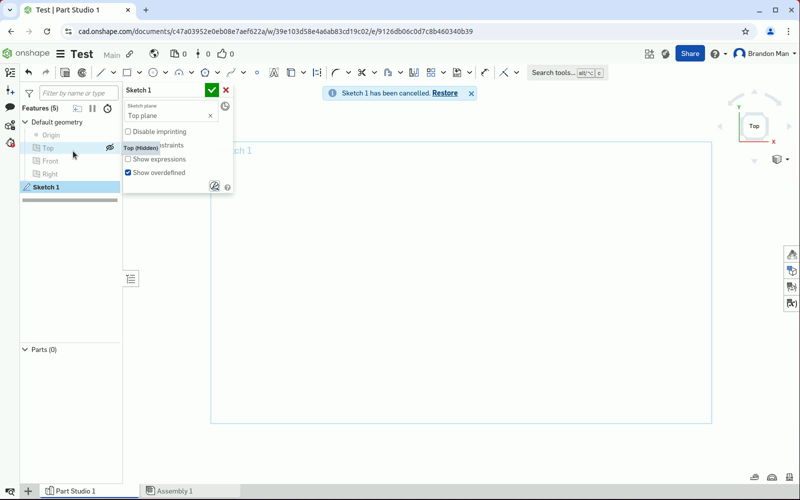
mouse_move(73, 352)
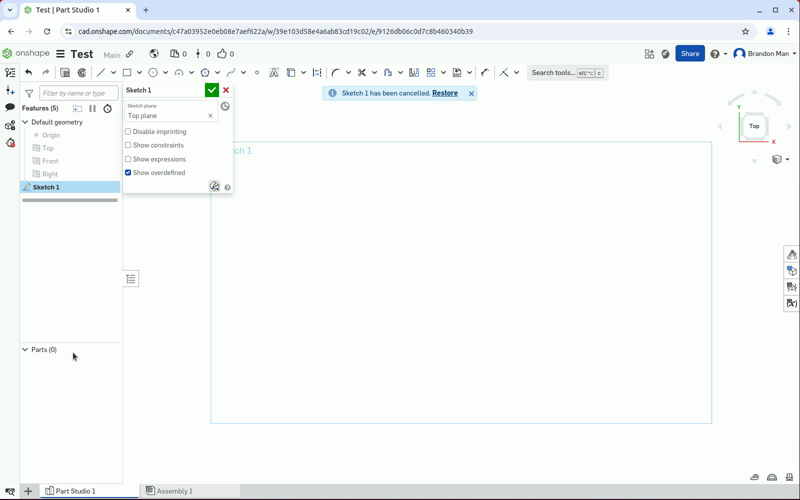
key(y)
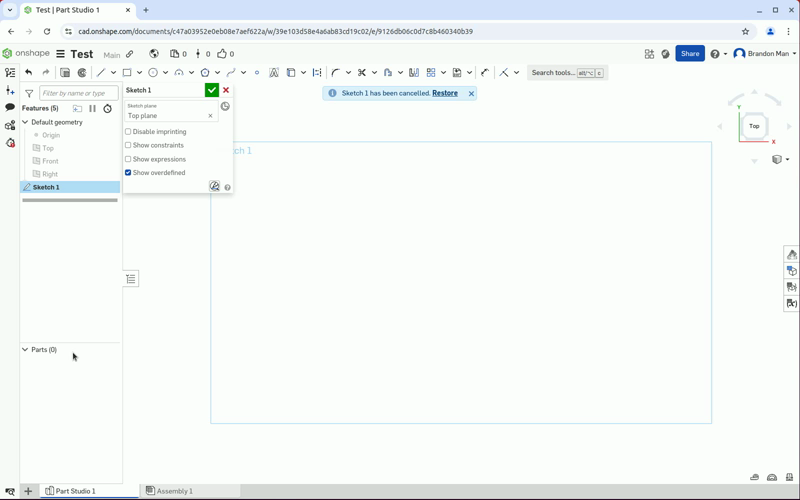
key(l)
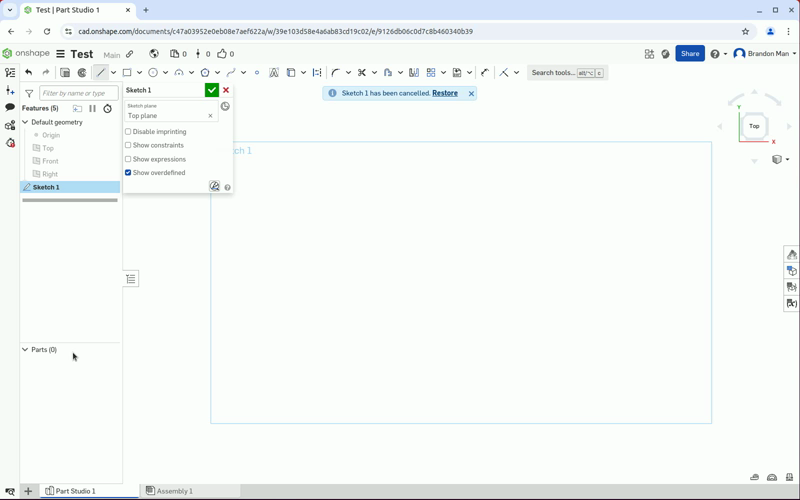
key_down(shift)
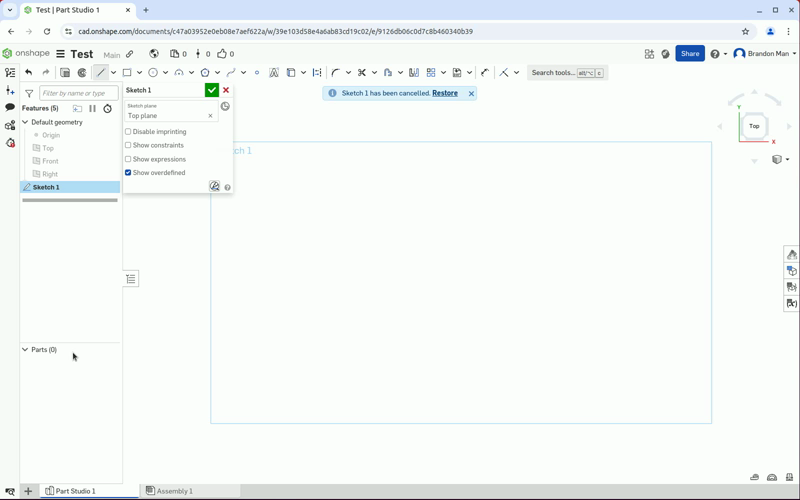
mouse_move(460, 282)
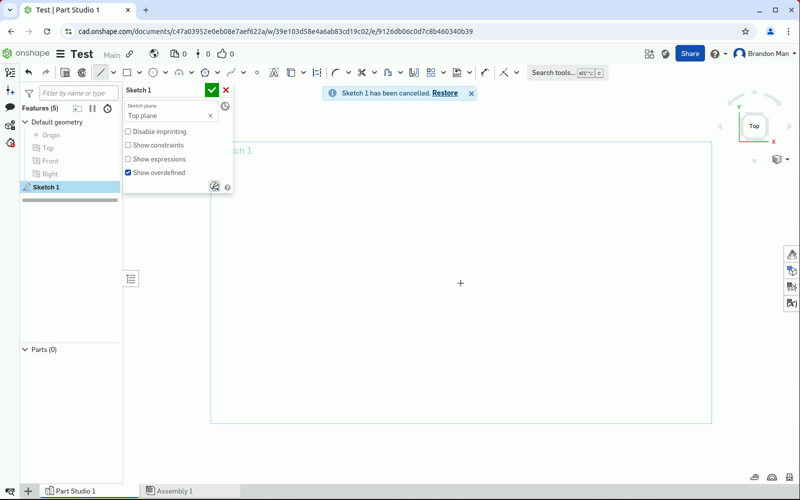
click(460, 282)
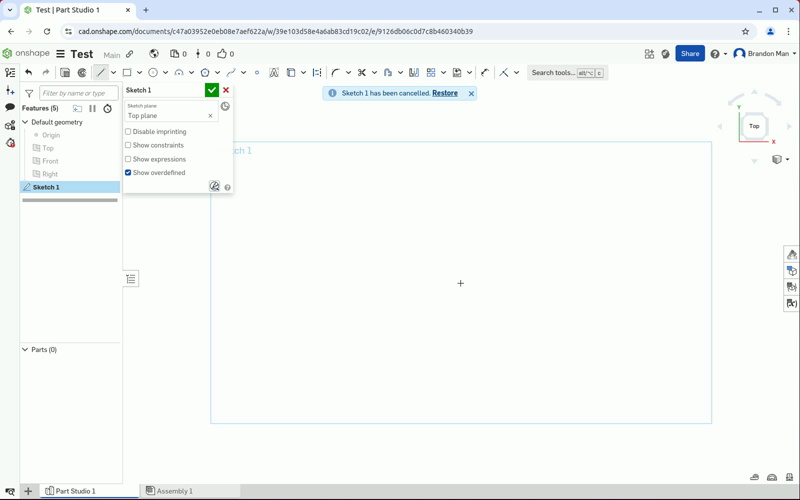
key_up(shift)
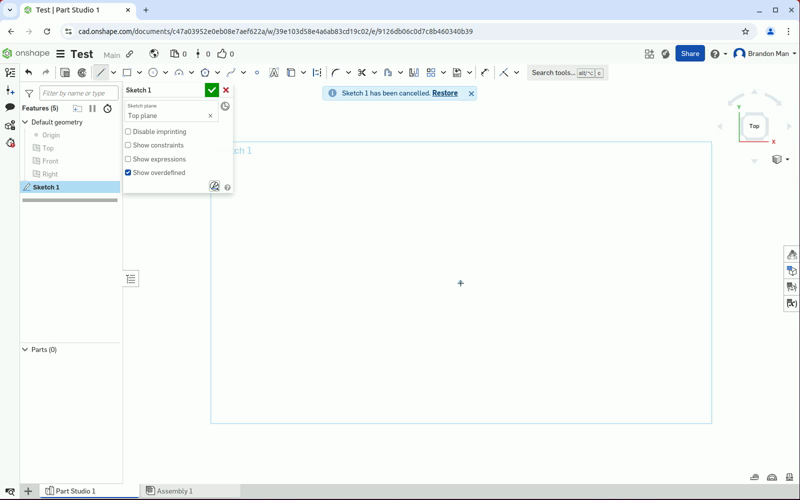
key_down(shift)
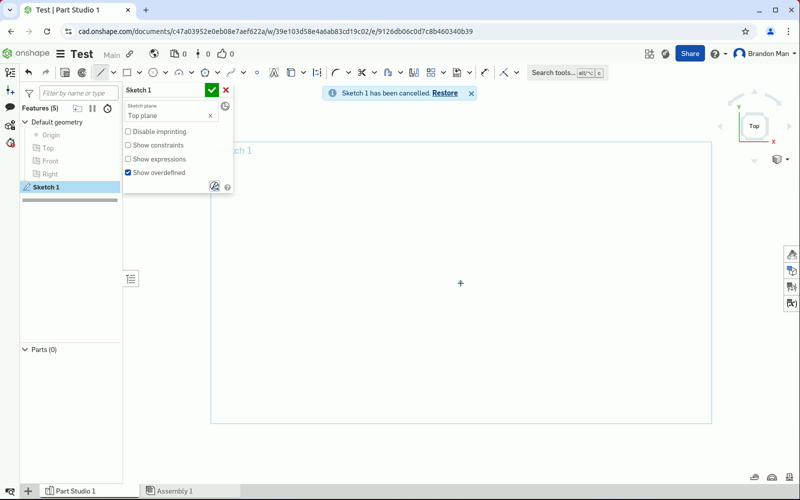
mouse_move(573, 282)
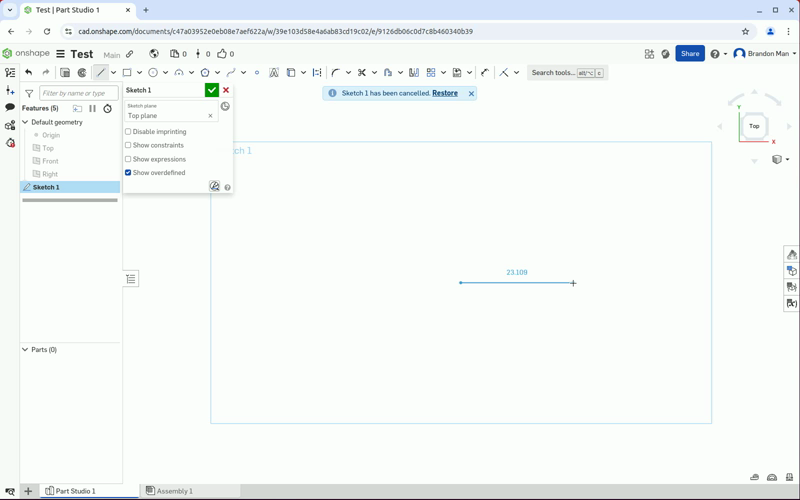
click(573, 282)
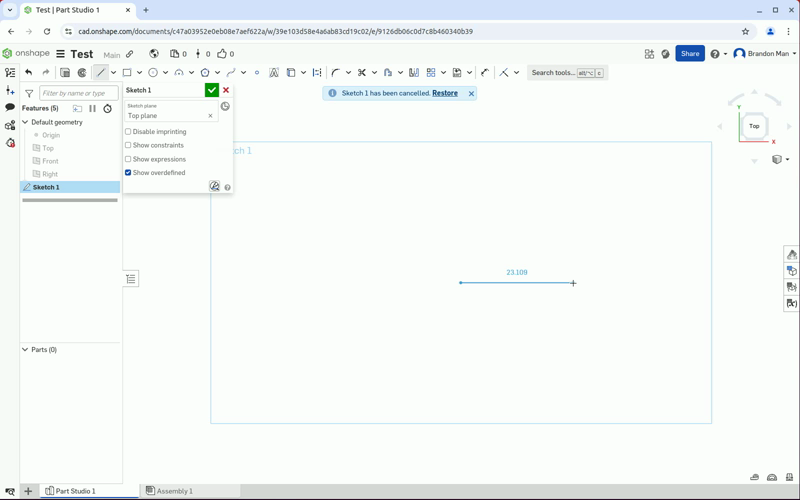
key_up(shift)
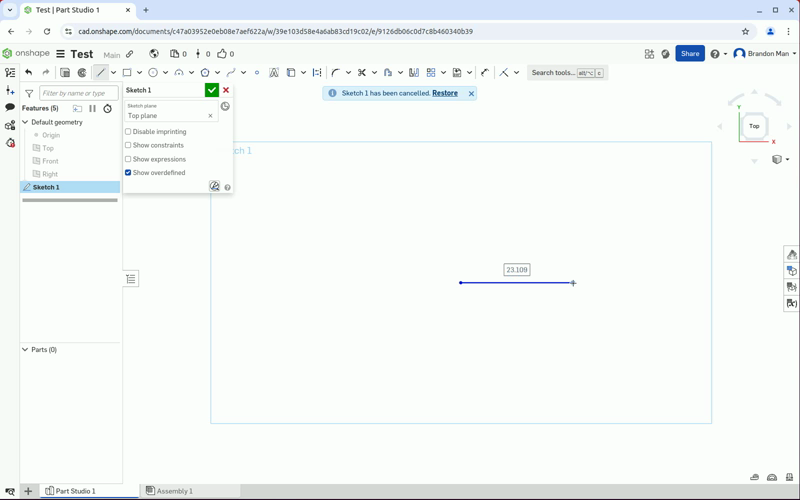
key_down(shift)
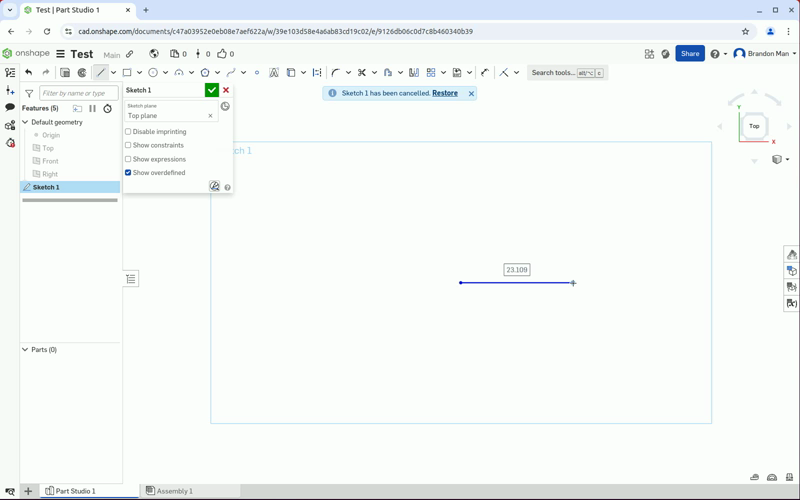
mouse_move(589, 282)
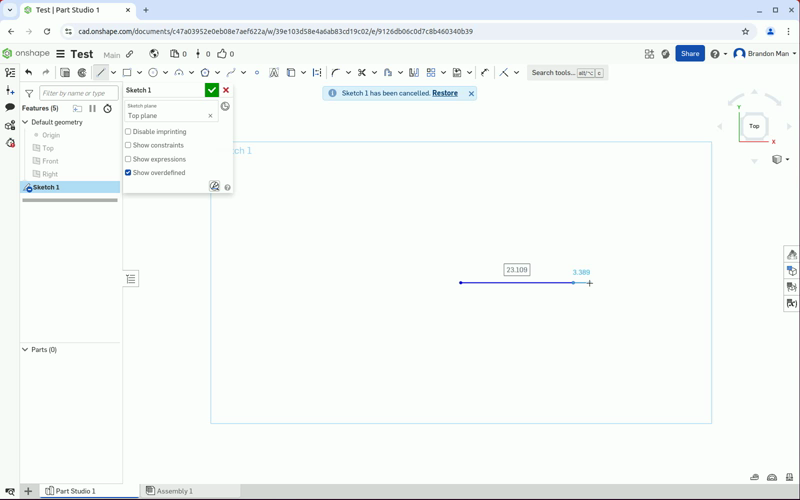
mouse_move(573, 281)
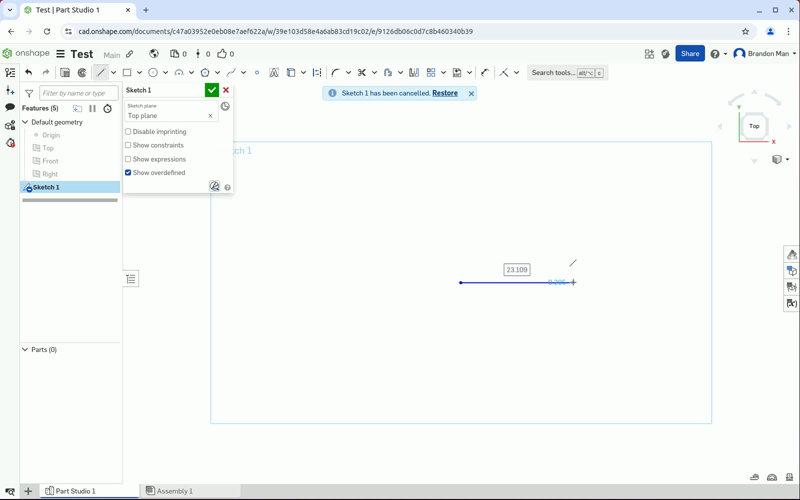
scroll(6)
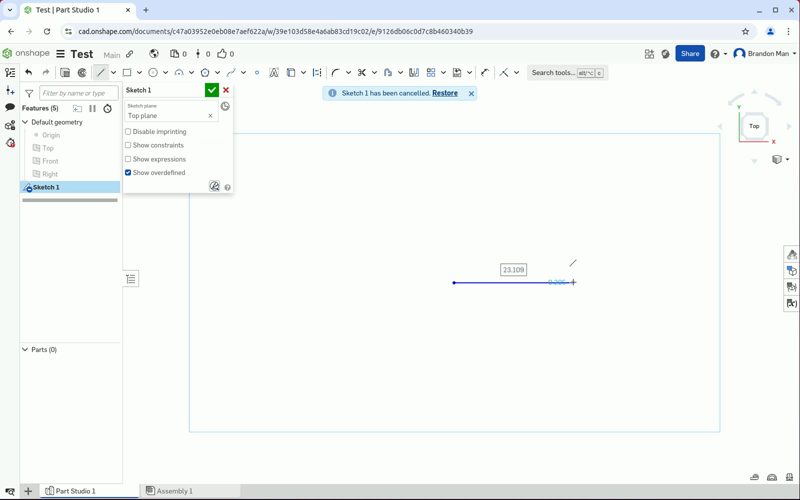
scroll(6)
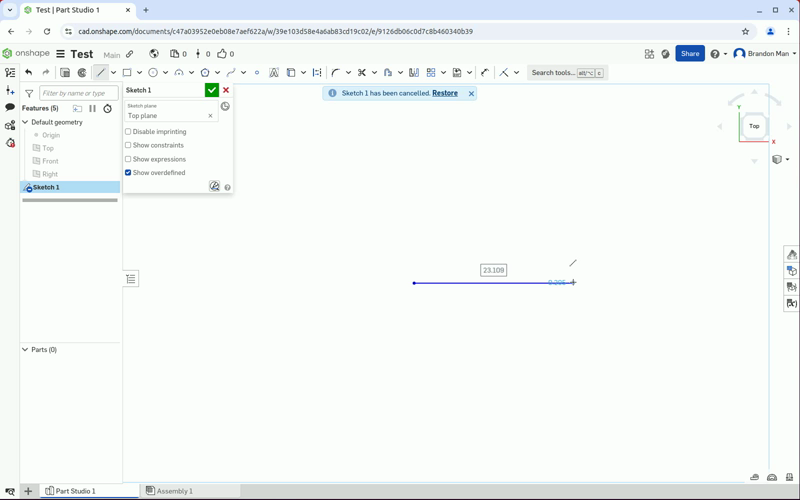
scroll(6)
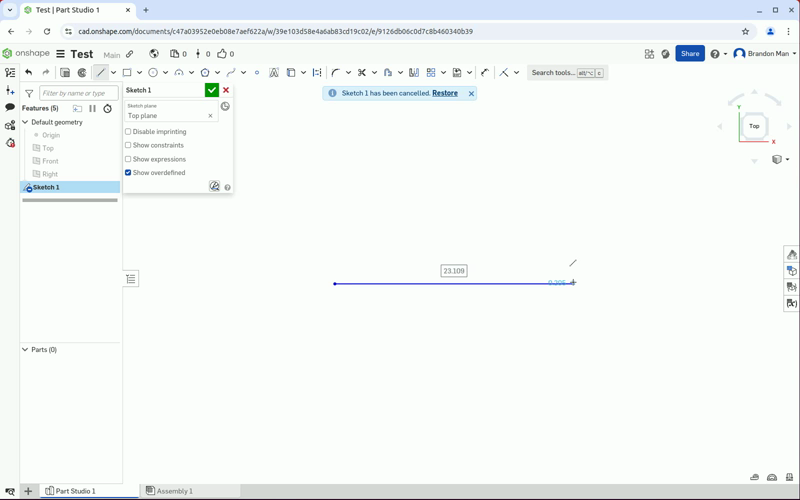
scroll(6)
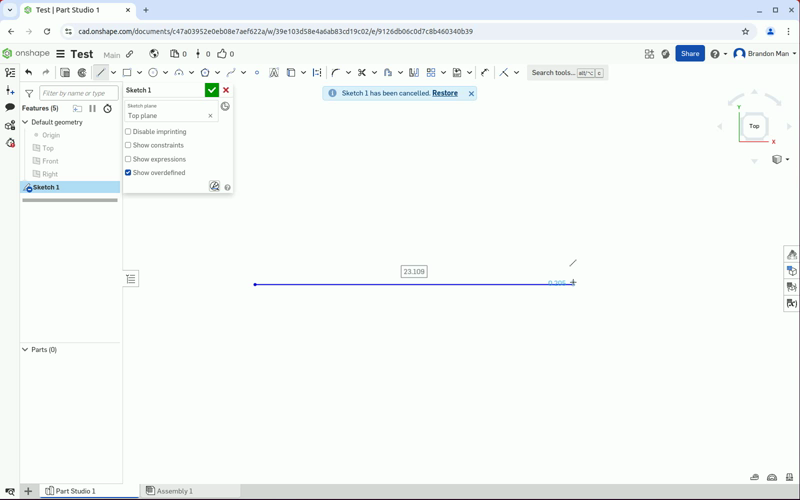
scroll(6)
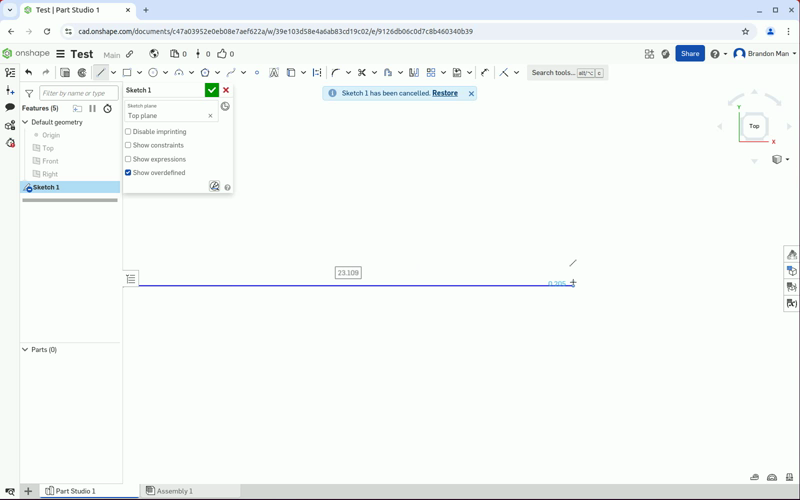
scroll(6)
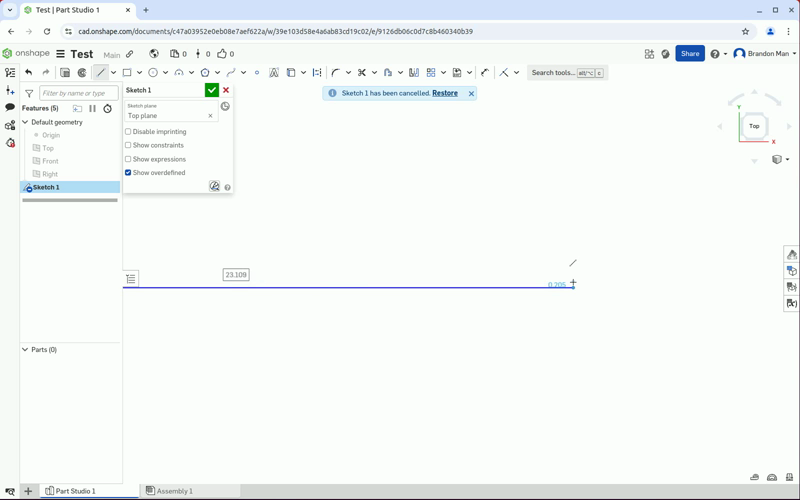
scroll(6)
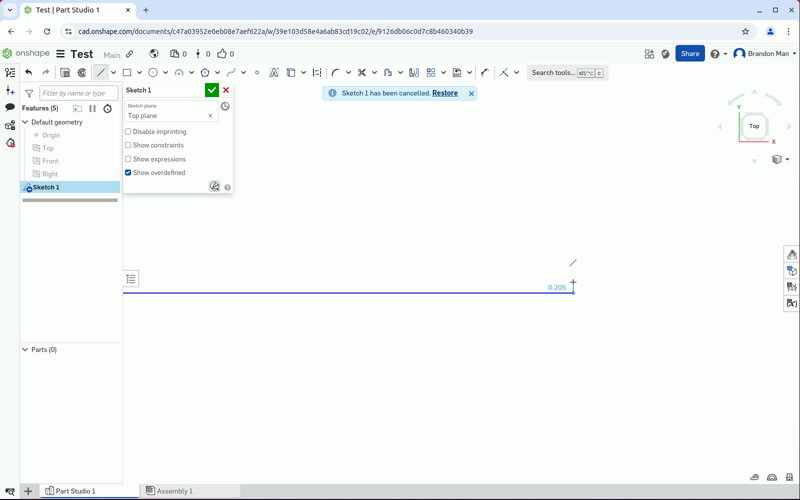
click(573, 281)
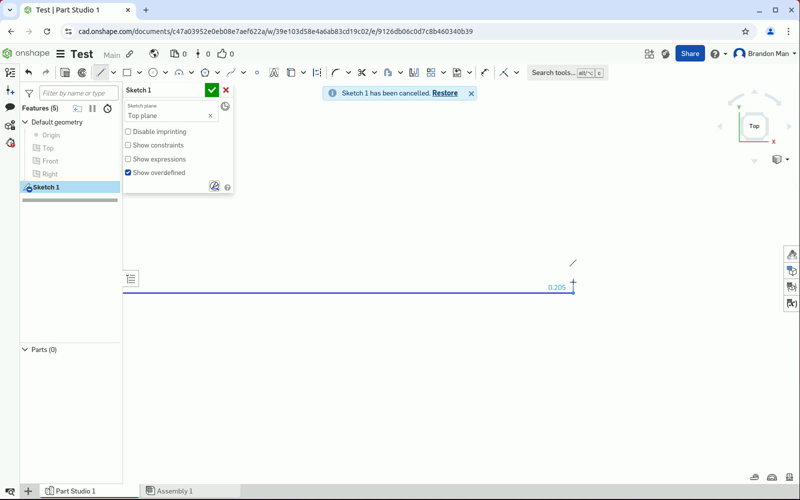
scroll(-6)
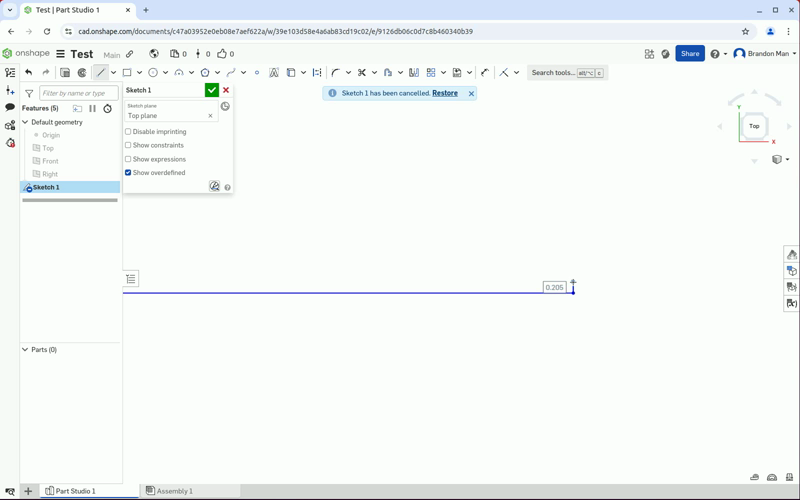
scroll(-6)
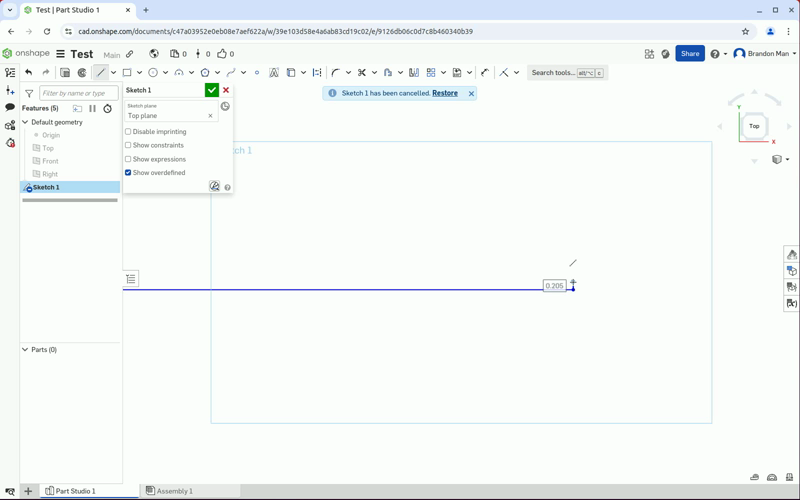
scroll(-6)
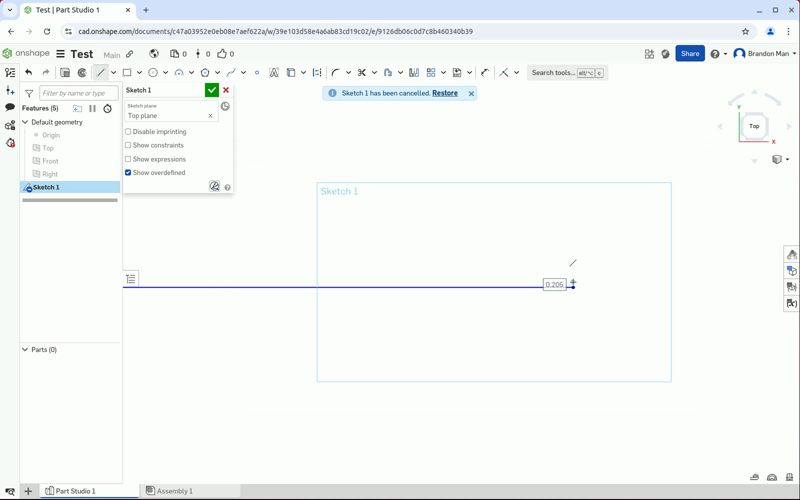
scroll(-6)
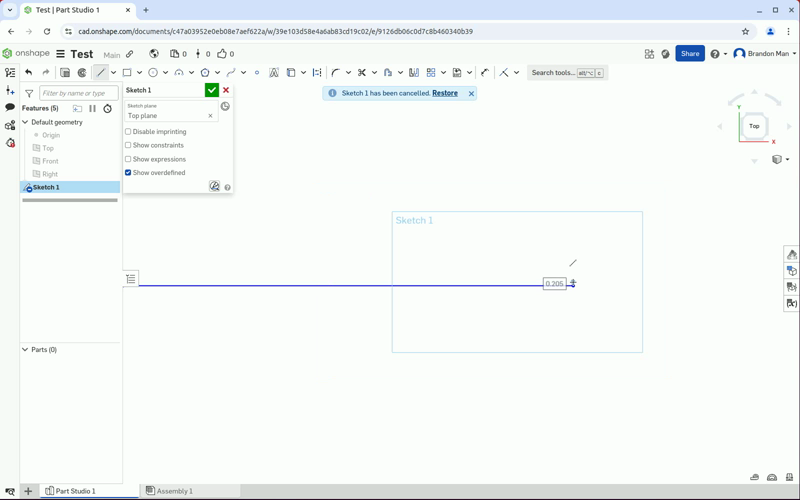
scroll(-6)
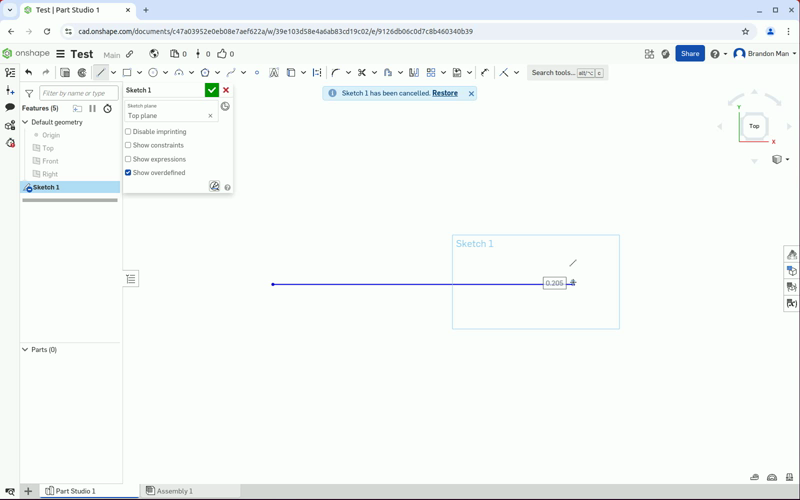
scroll(-6)
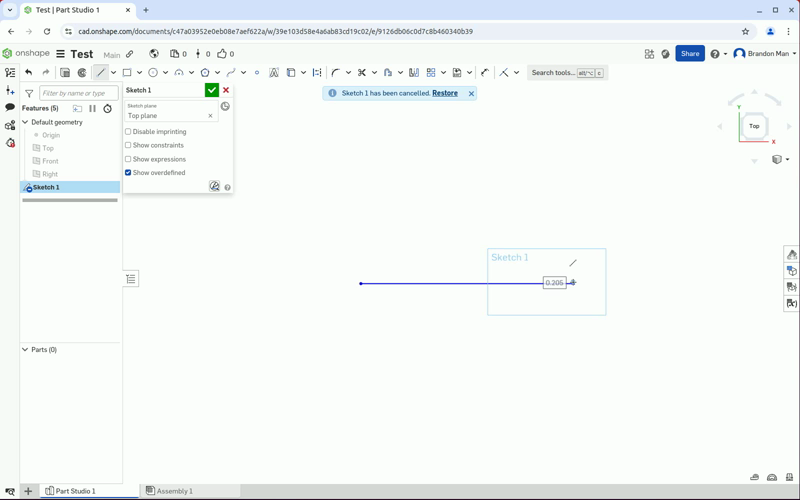
scroll(-6)
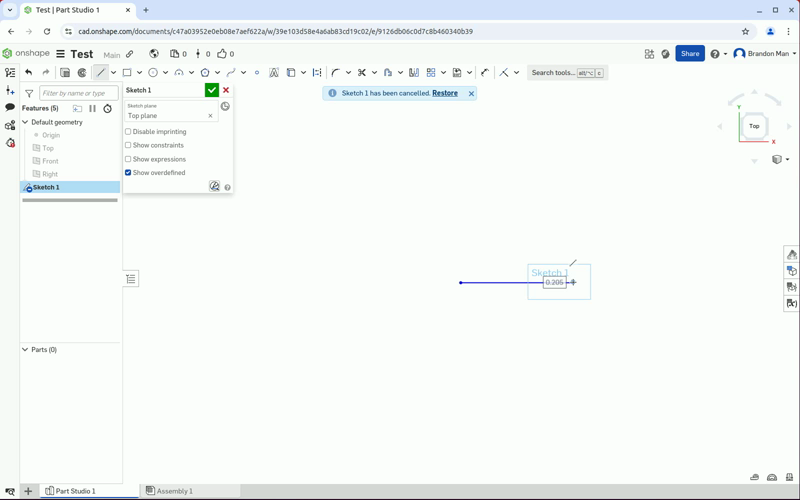
key_up(shift)
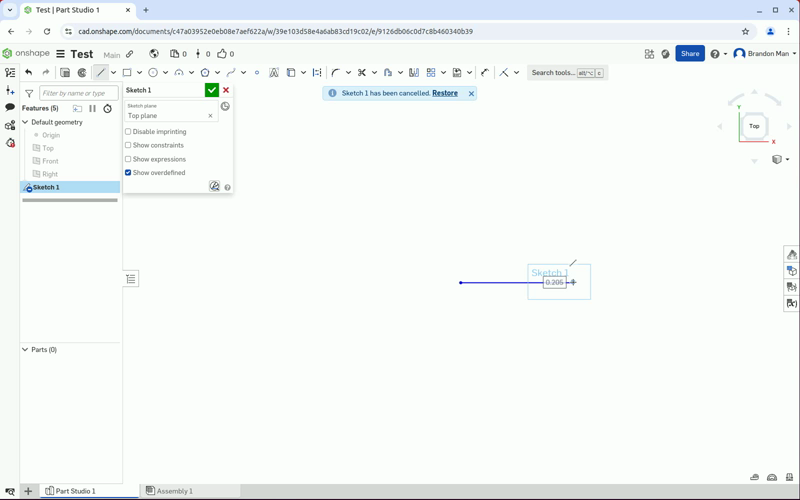
key_down(shift)
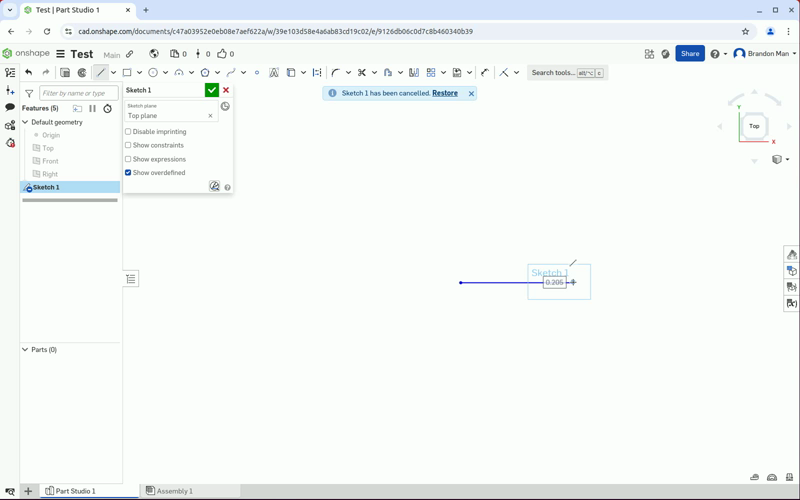
mouse_move(589, 281)
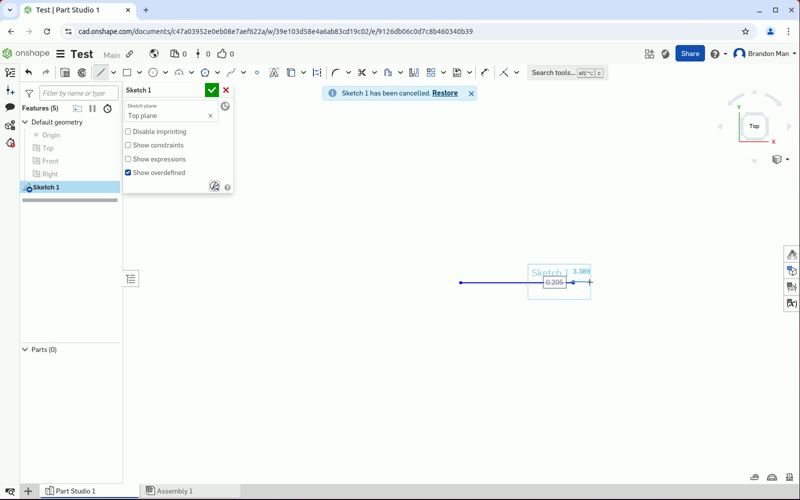
mouse_move(564, 281)
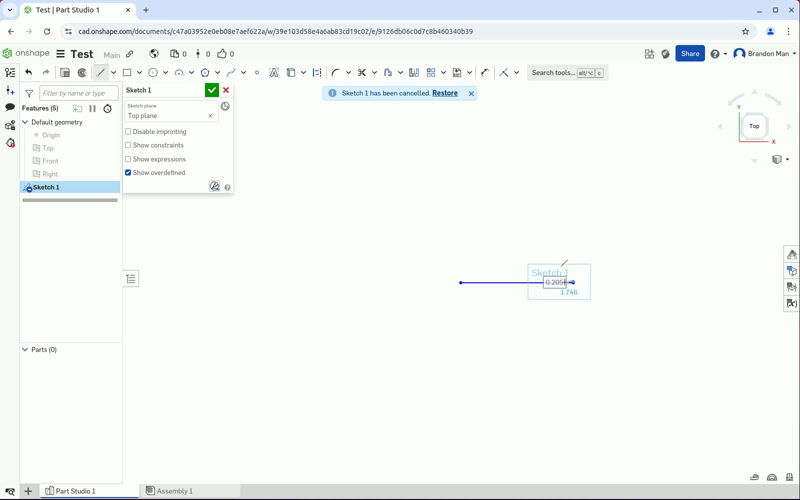
click(564, 281)
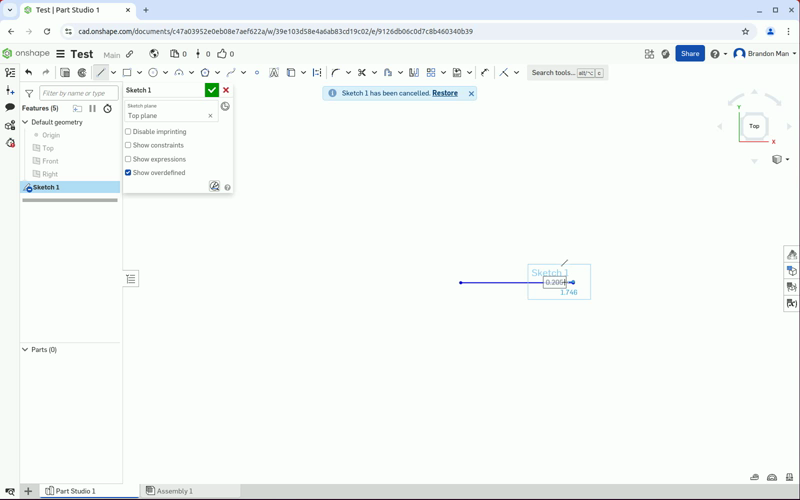
key_up(shift)
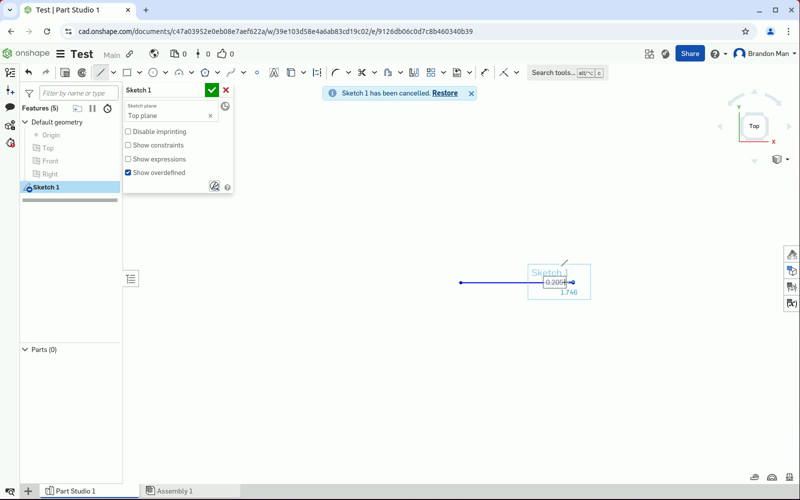
key_down(shift)
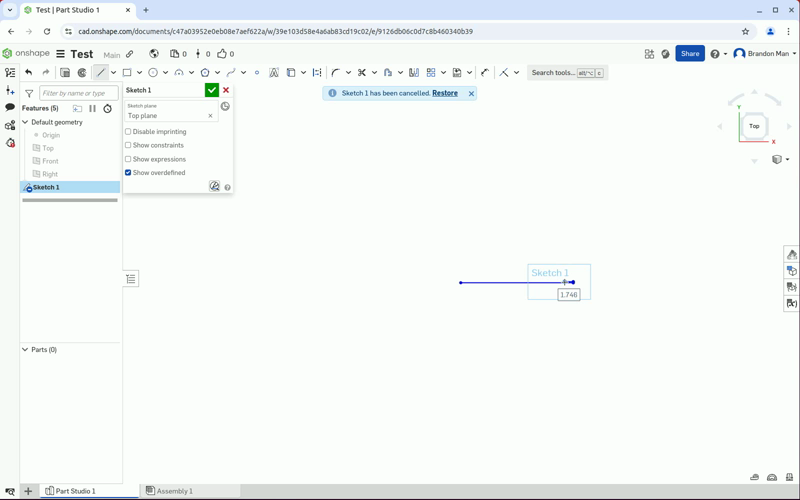
mouse_move(589, 281)
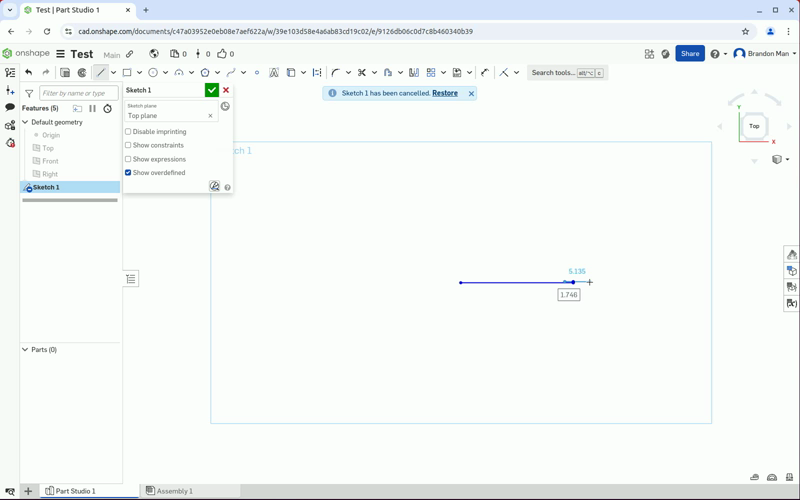
mouse_move(564, 223)
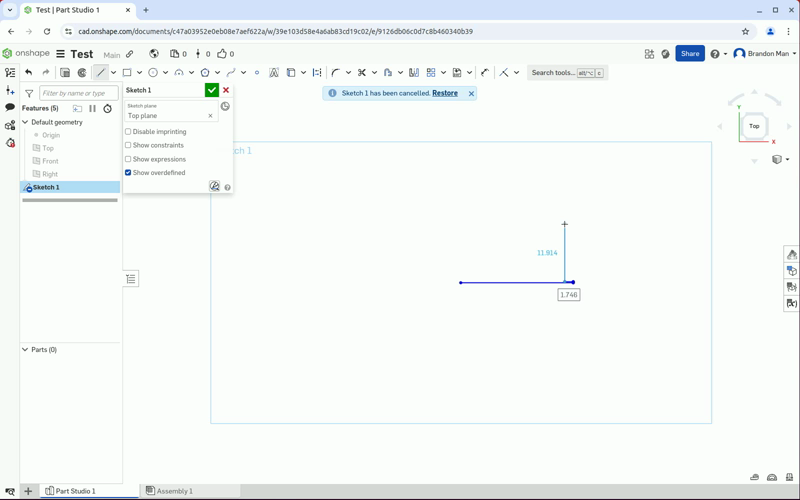
click(564, 223)
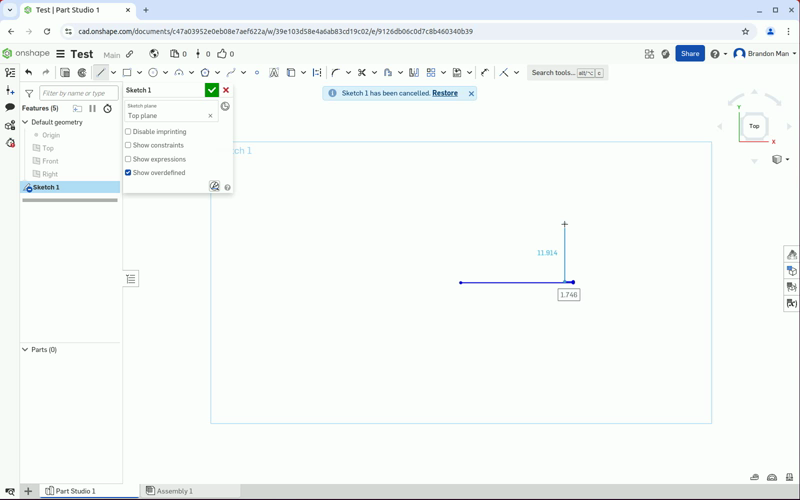
key_up(shift)
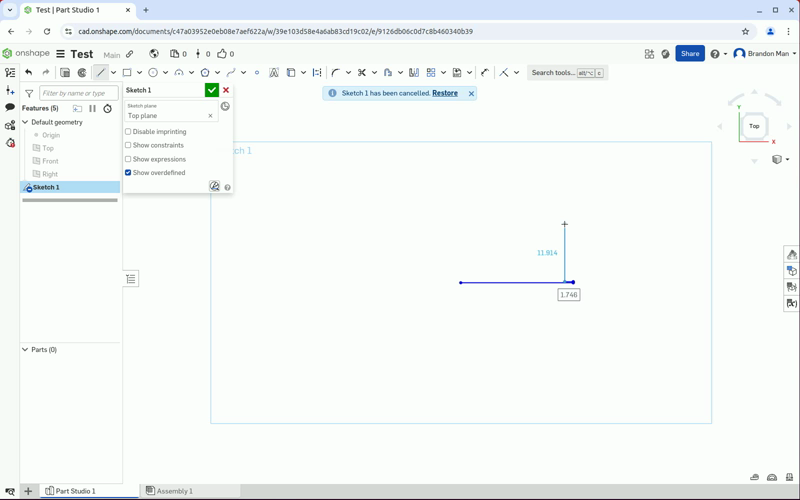
key_down(shift)
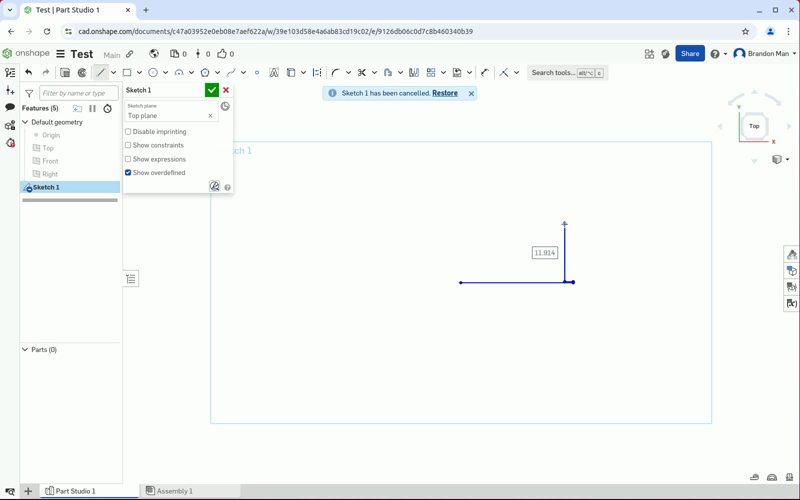
mouse_move(589, 223)
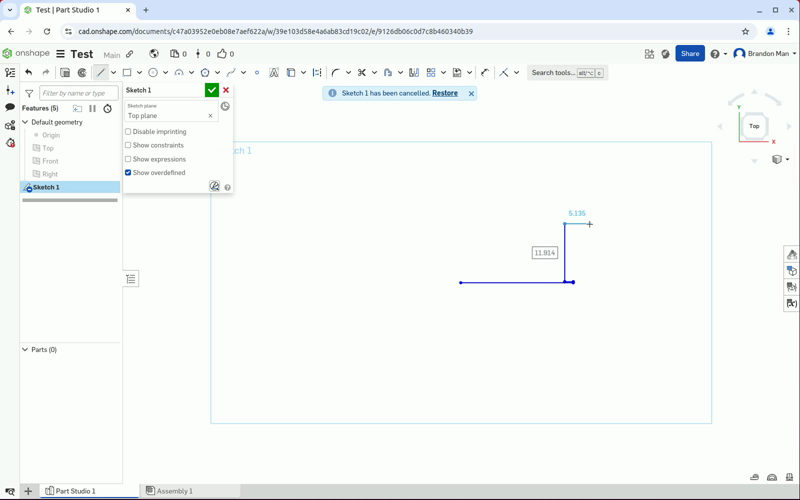
mouse_move(573, 223)
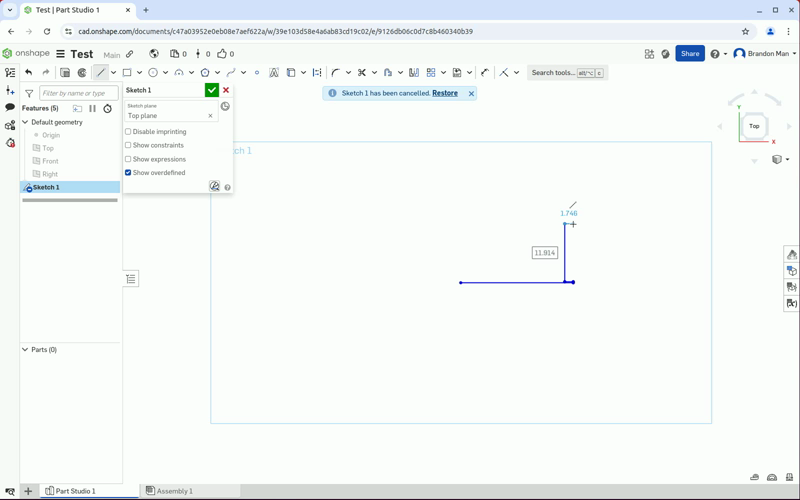
click(573, 223)
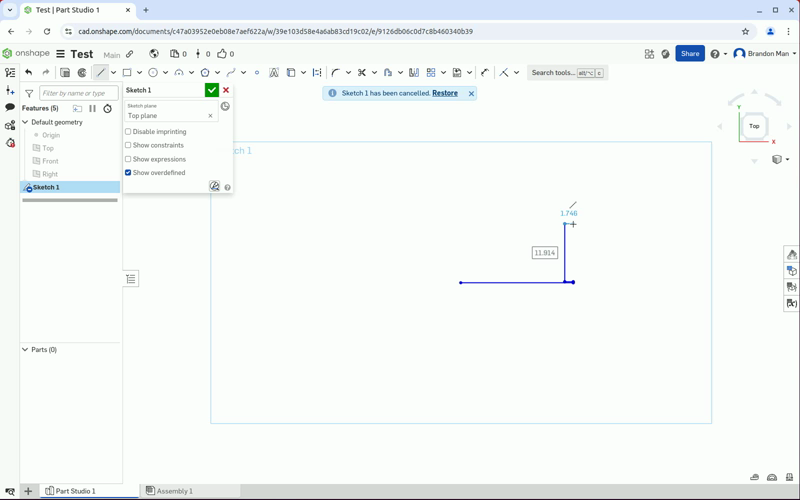
key_up(shift)
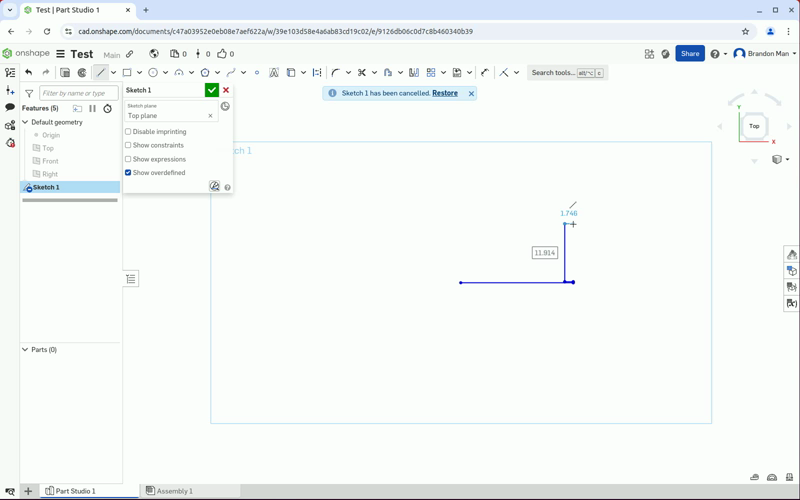
key_down(shift)
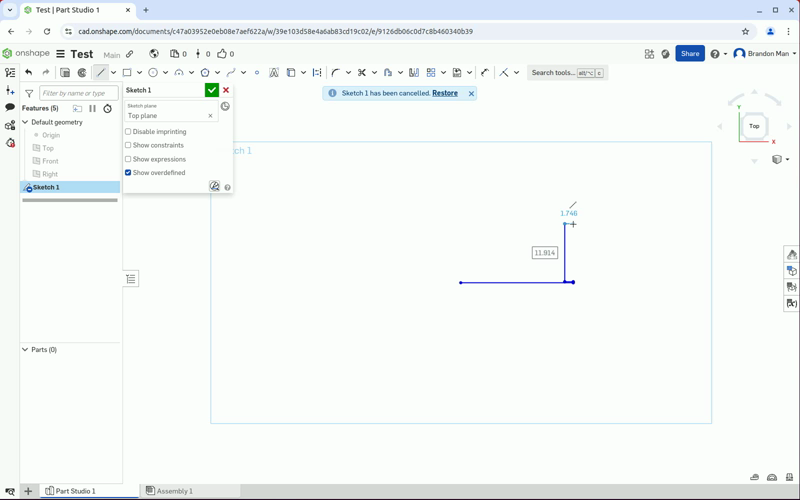
mouse_move(589, 223)
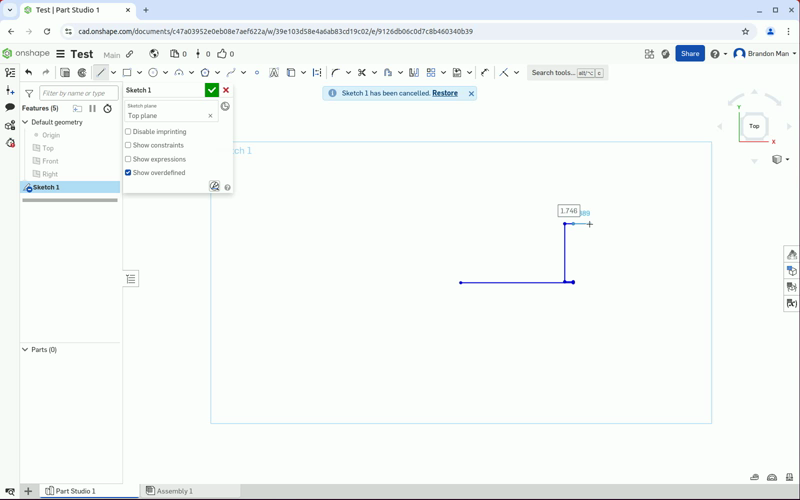
mouse_move(573, 222)
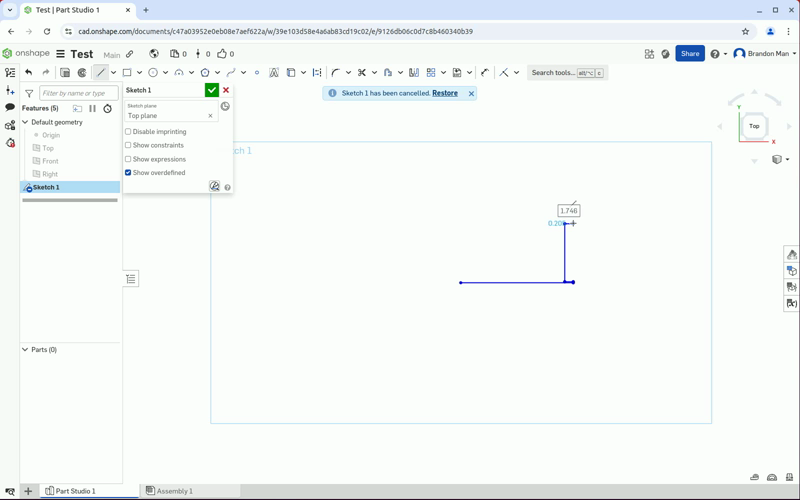
scroll(6)
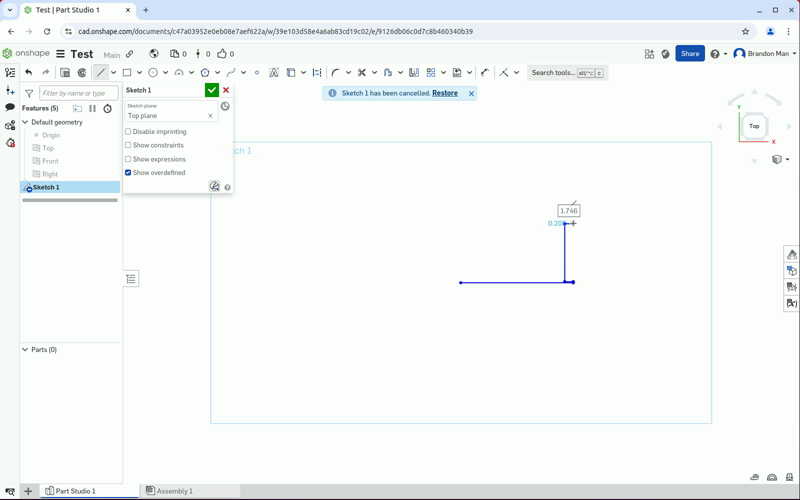
scroll(6)
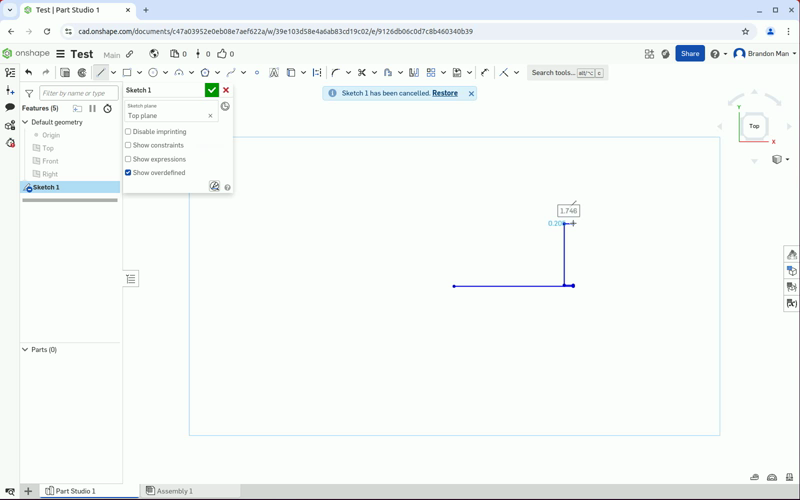
scroll(6)
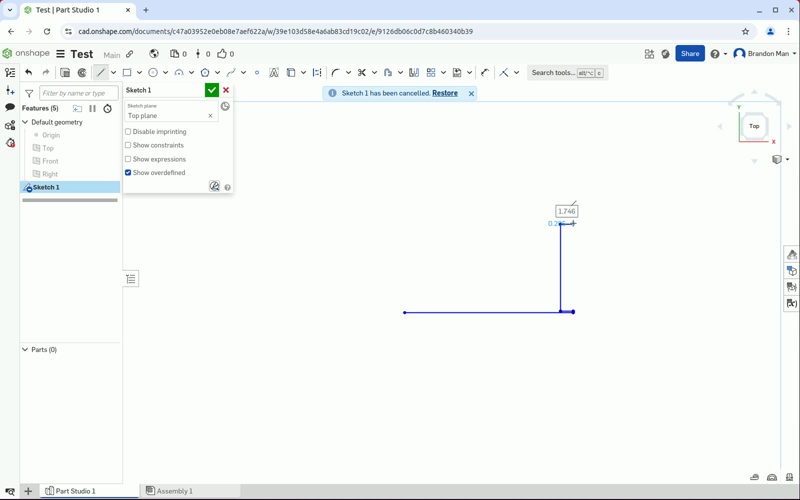
scroll(6)
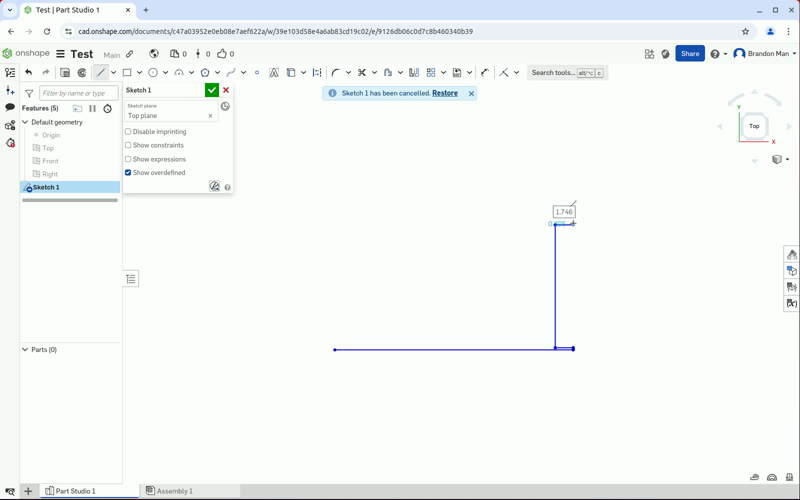
scroll(6)
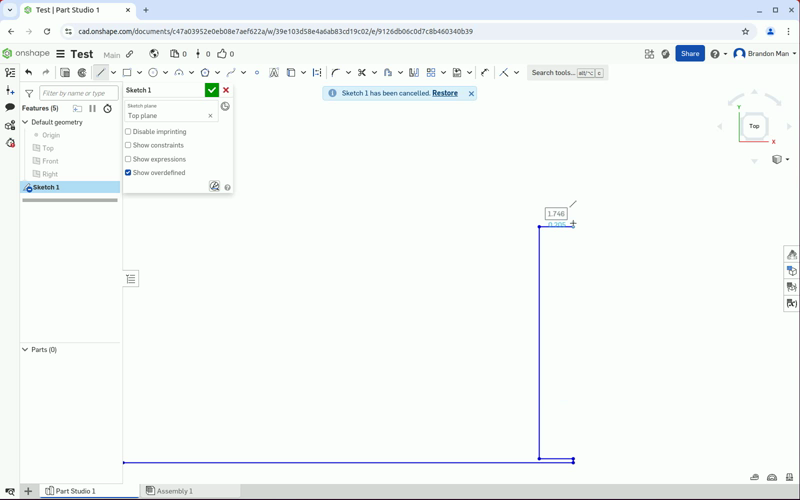
scroll(6)
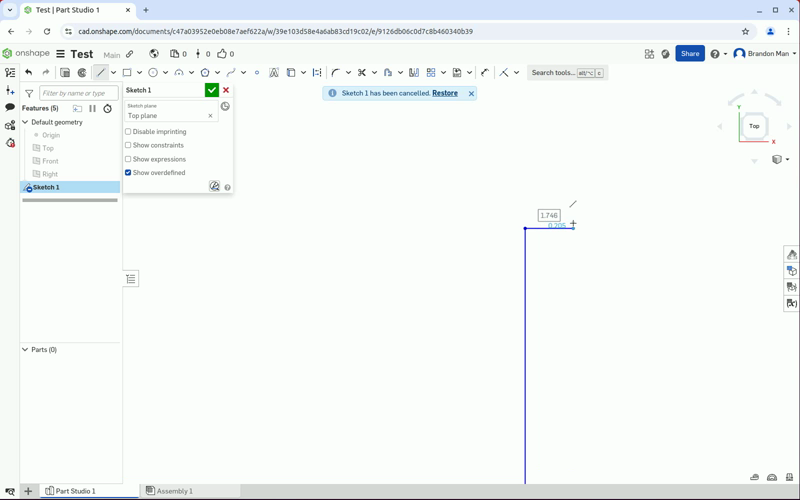
scroll(6)
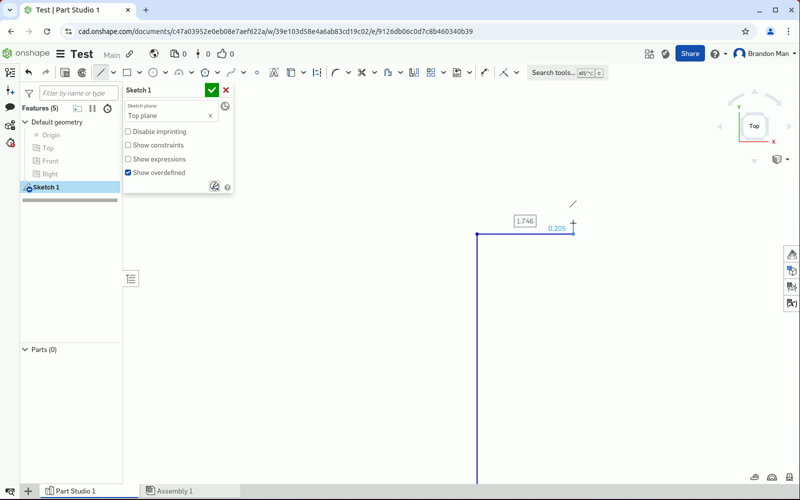
click(573, 222)
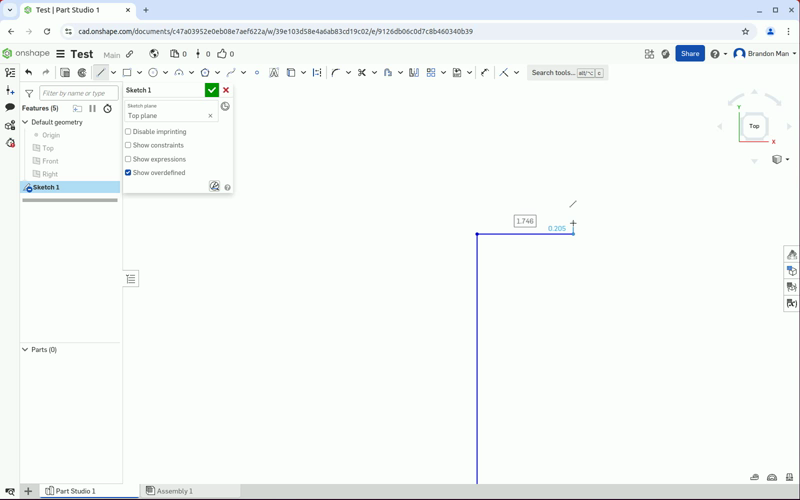
scroll(-6)
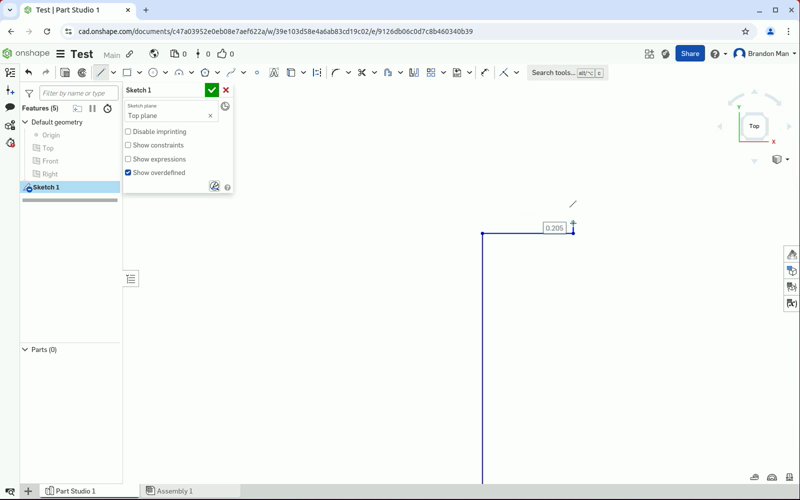
scroll(-6)
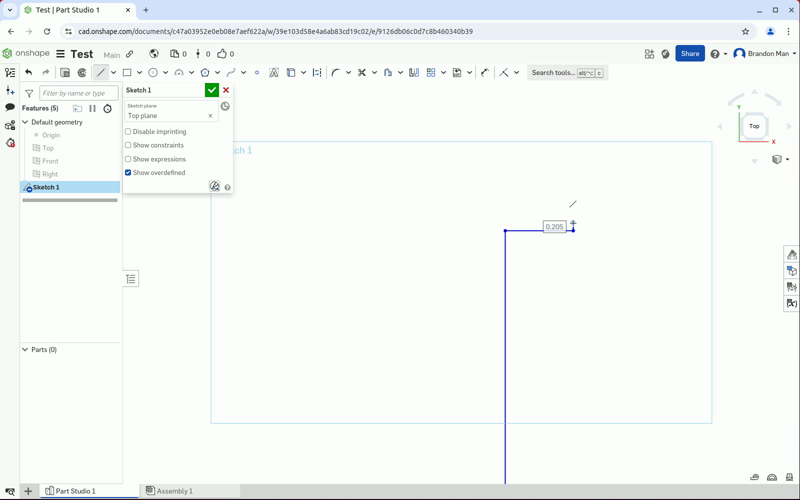
scroll(-6)
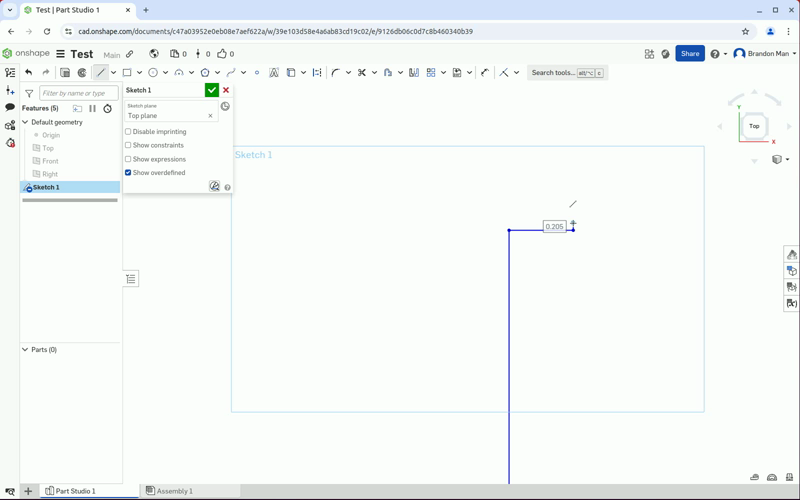
scroll(-6)
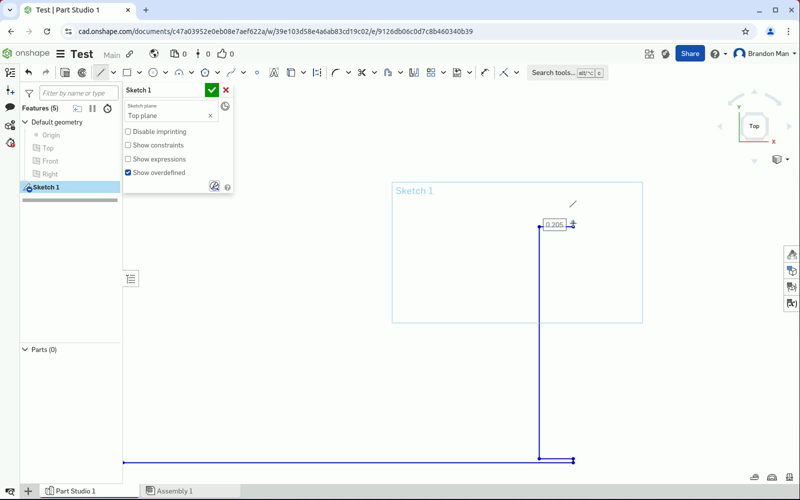
scroll(-6)
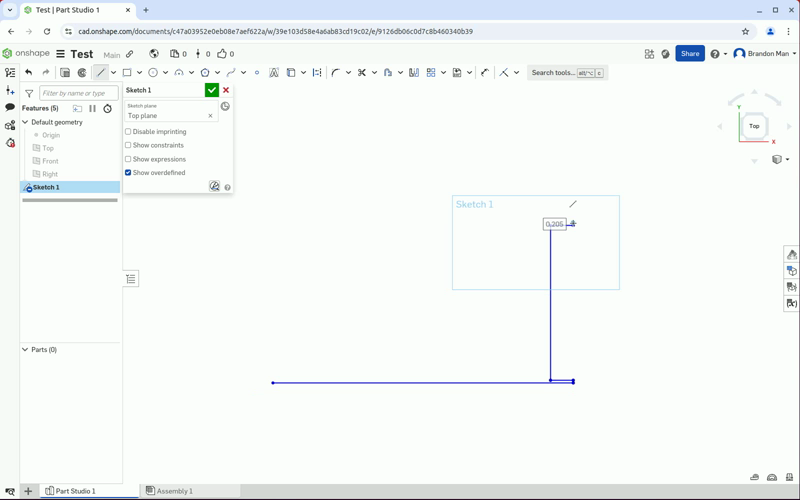
scroll(-6)
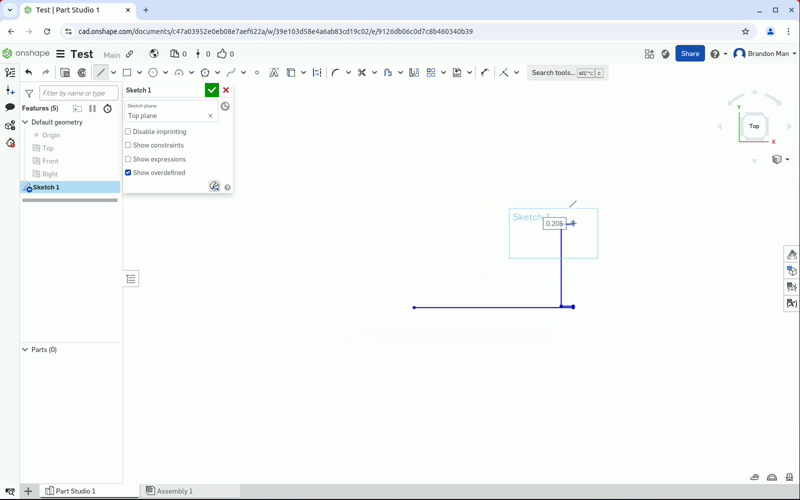
scroll(-6)
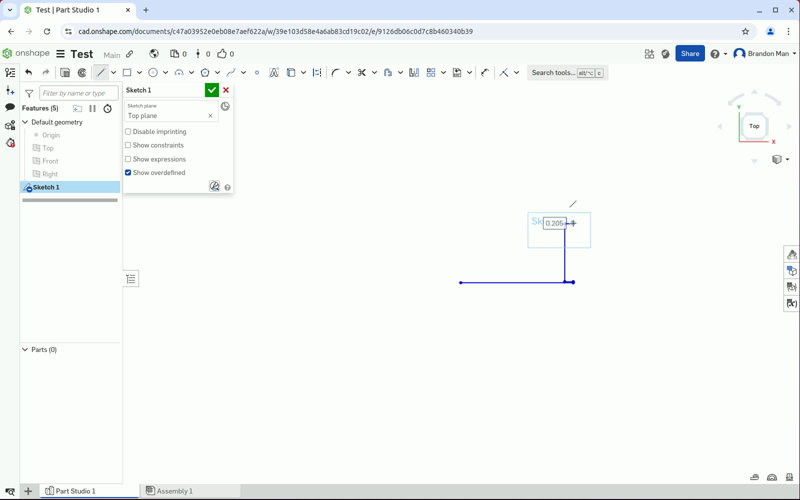
key_up(shift)
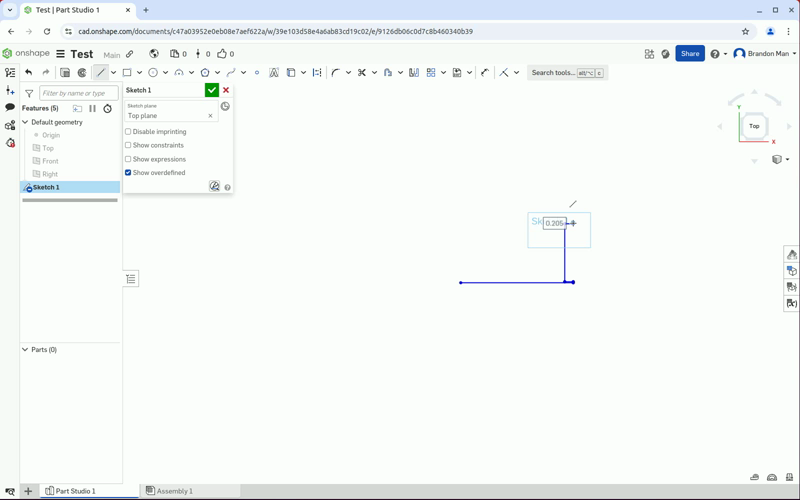
key_down(shift)
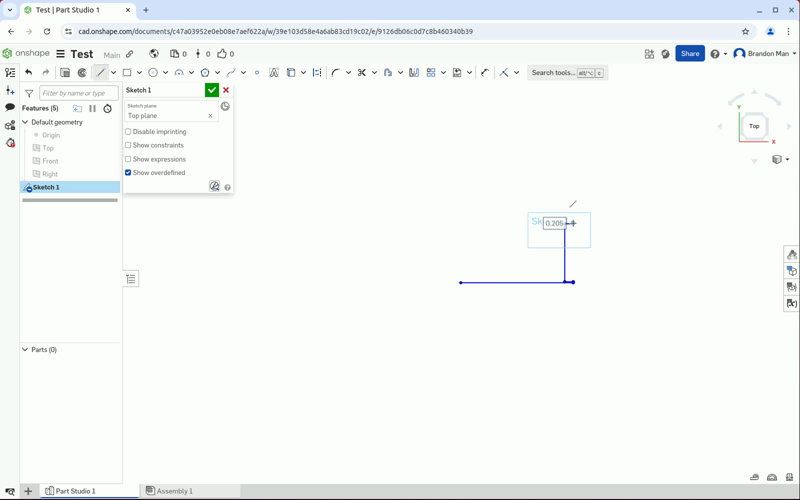
mouse_move(460, 222)
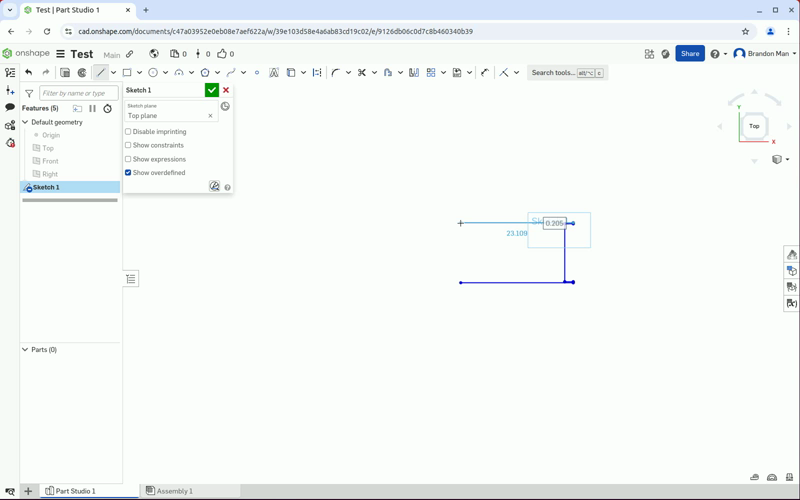
click(460, 222)
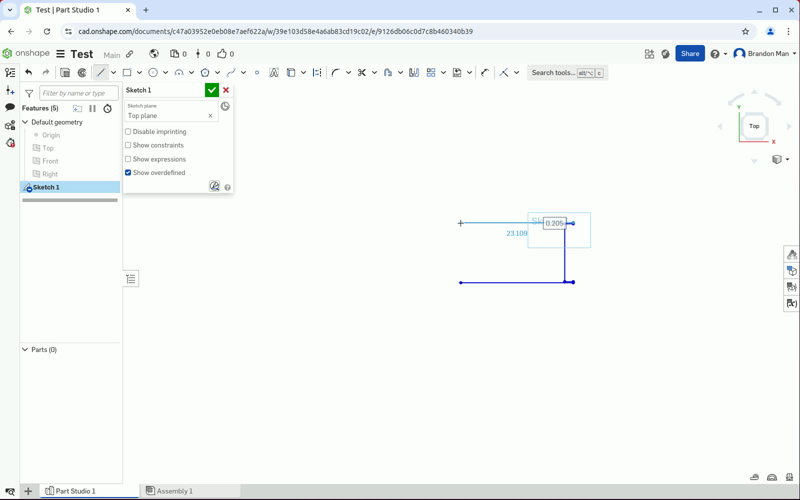
key_up(shift)
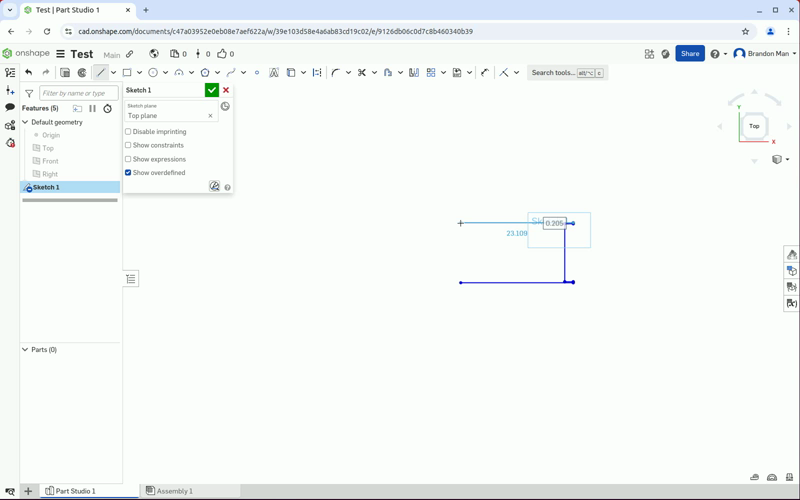
key_down(shift)
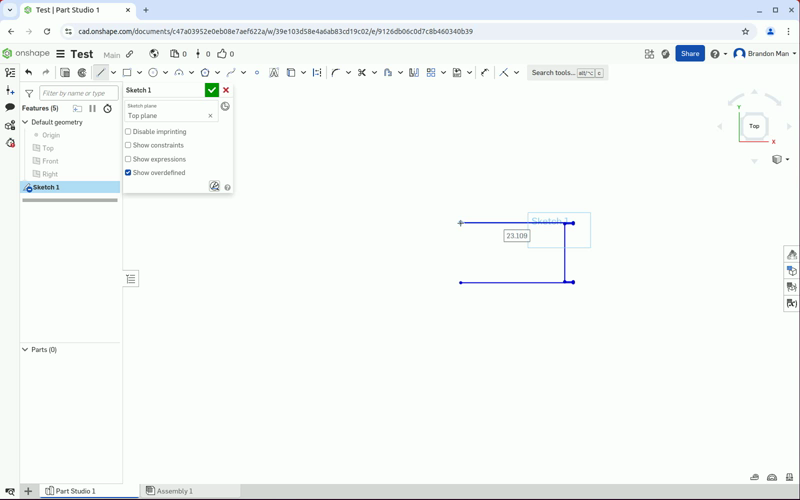
mouse_move(460, 282)
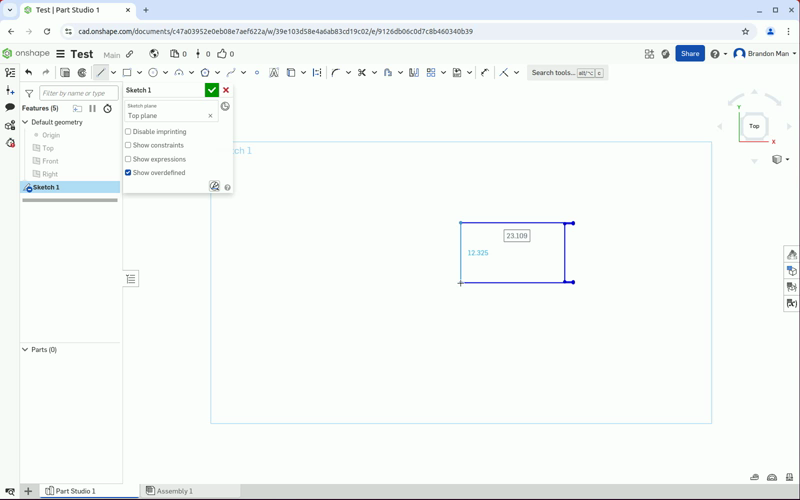
key_up(shift)
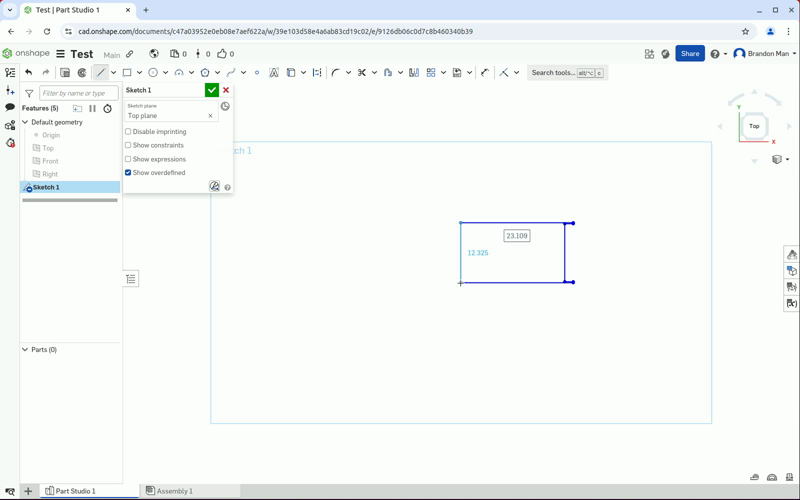
click(460, 282)
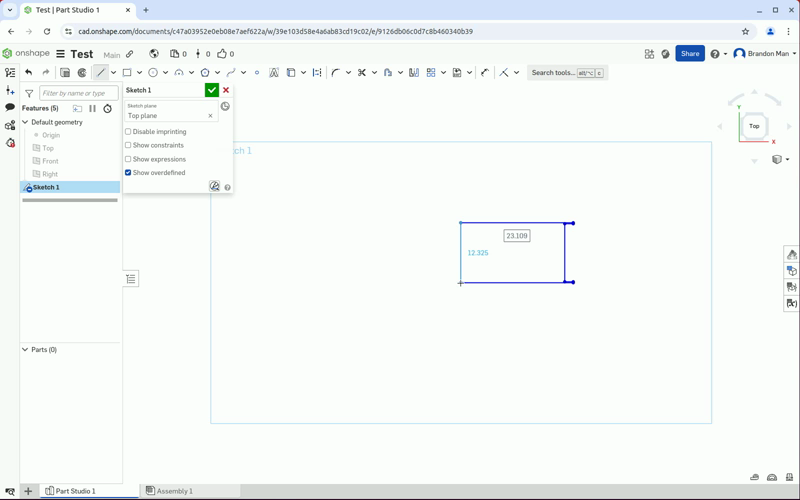
key(esc)
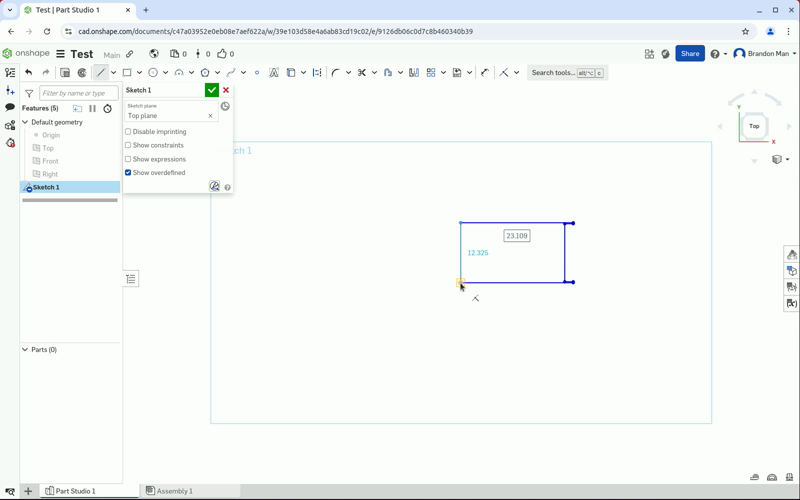
mouse_move(548, 248)
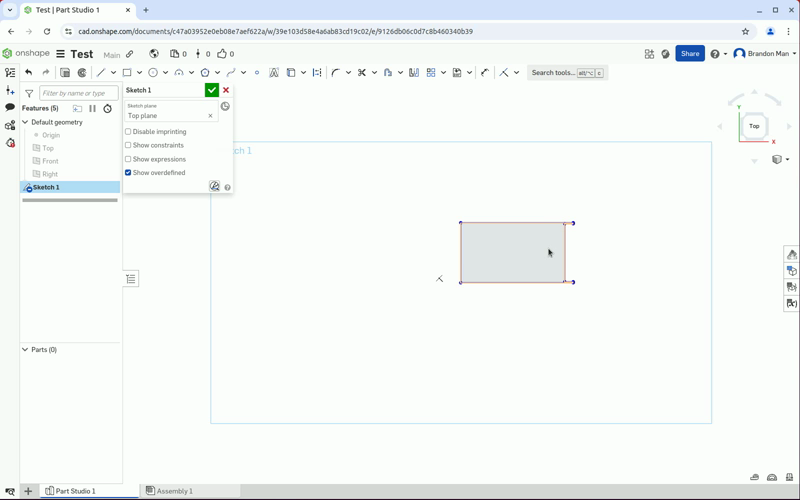
click(548, 248)
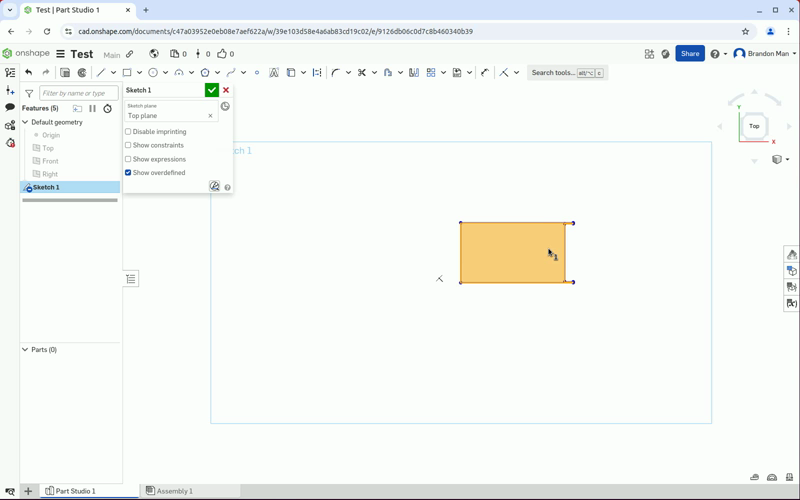
mouse_move(73, 352)
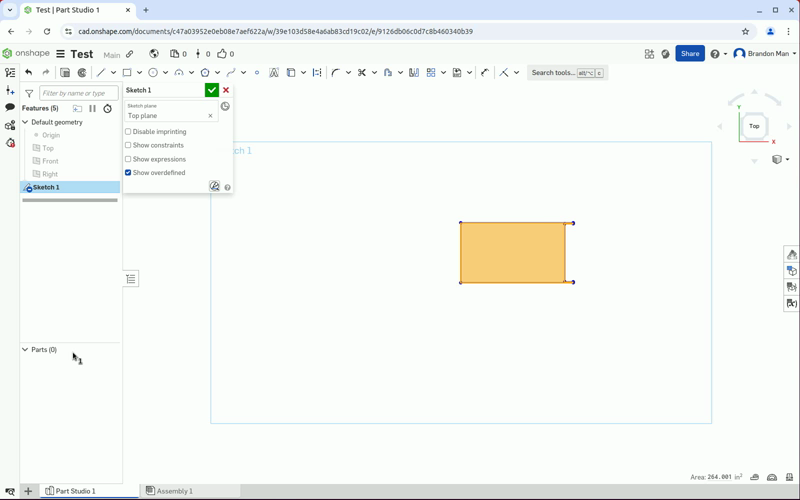
key(shift+y)
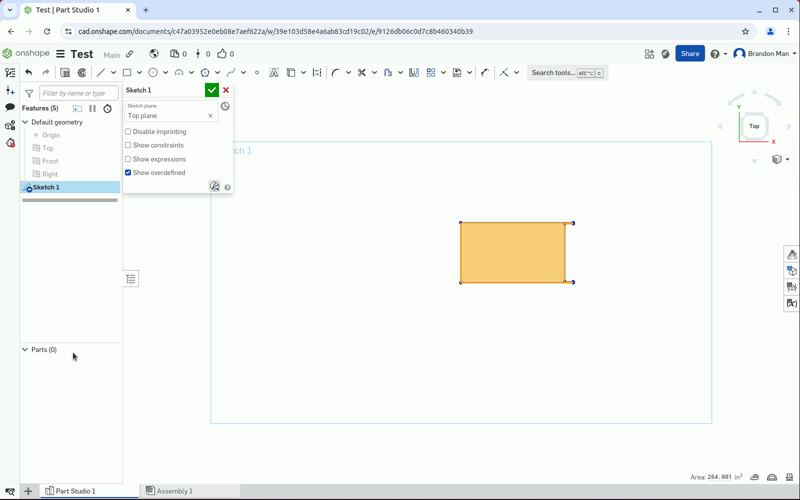
key(shift+e)
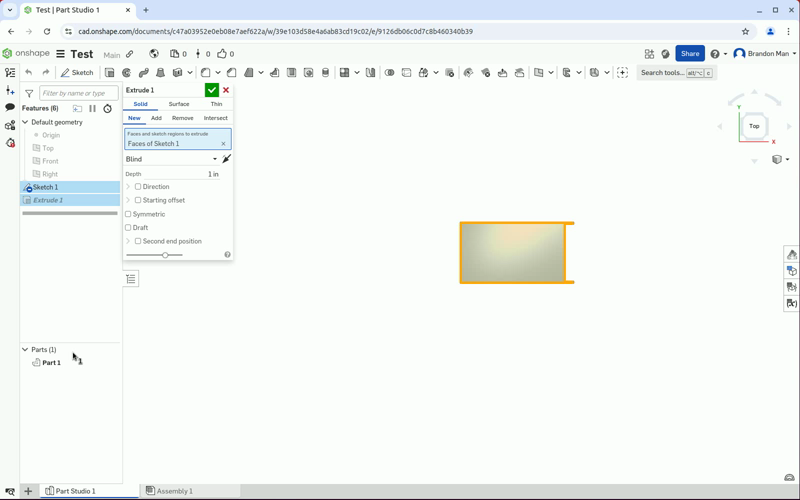
mouse_move(143, 106)
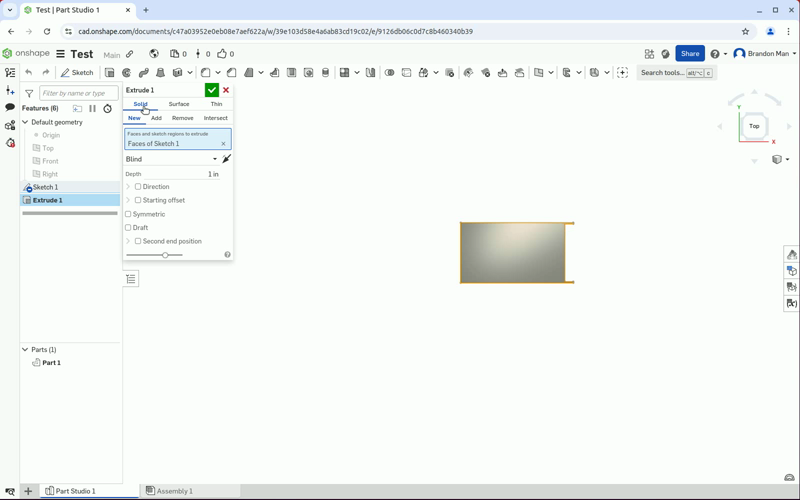
click(143, 106)
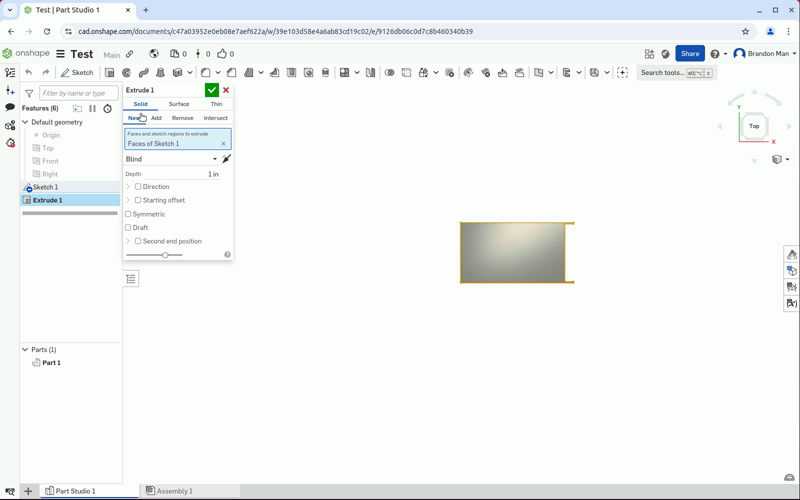
mouse_move(137, 120)
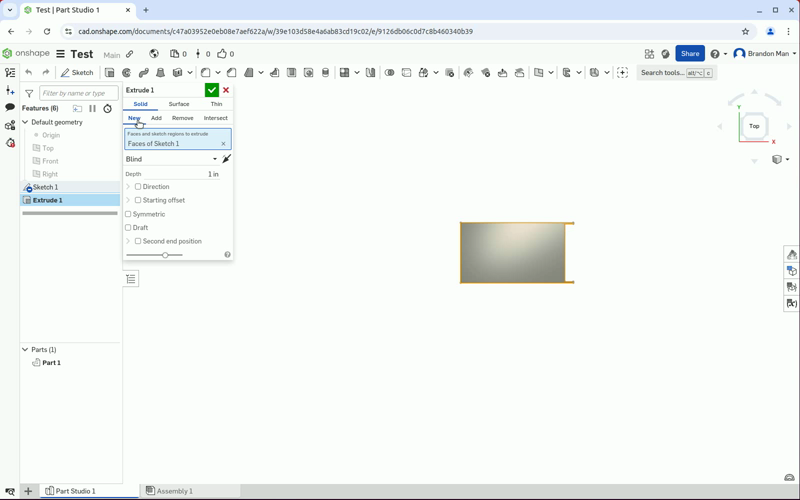
click(137, 120)
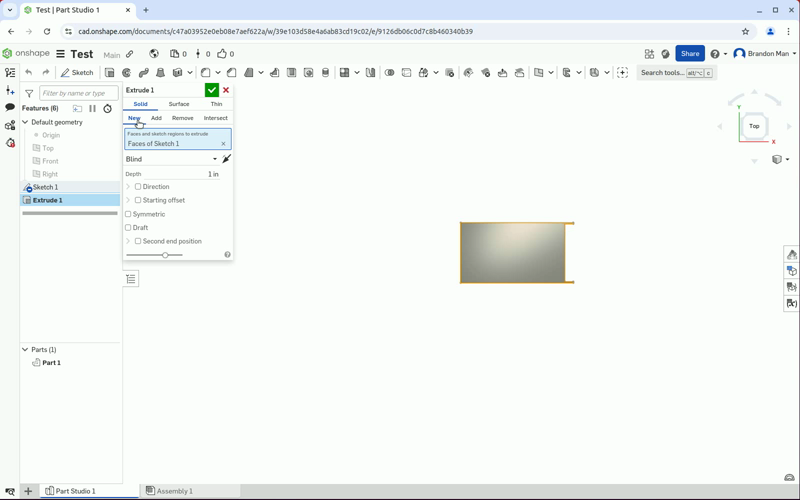
key(tab, 4)
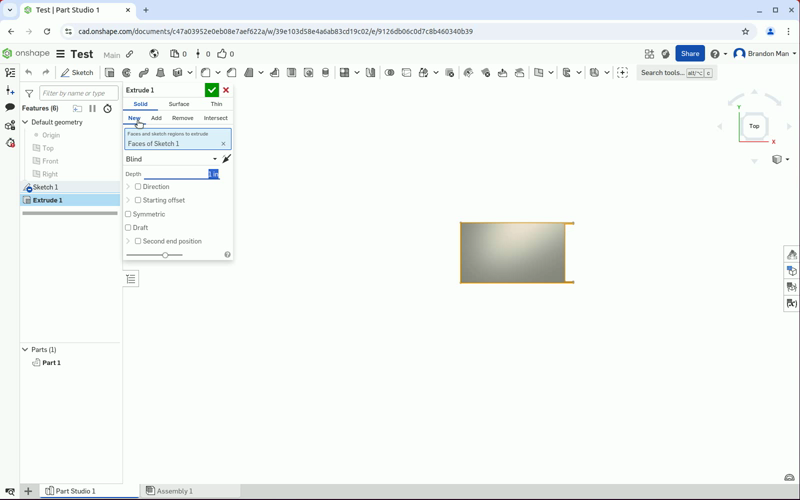
text(3.129)
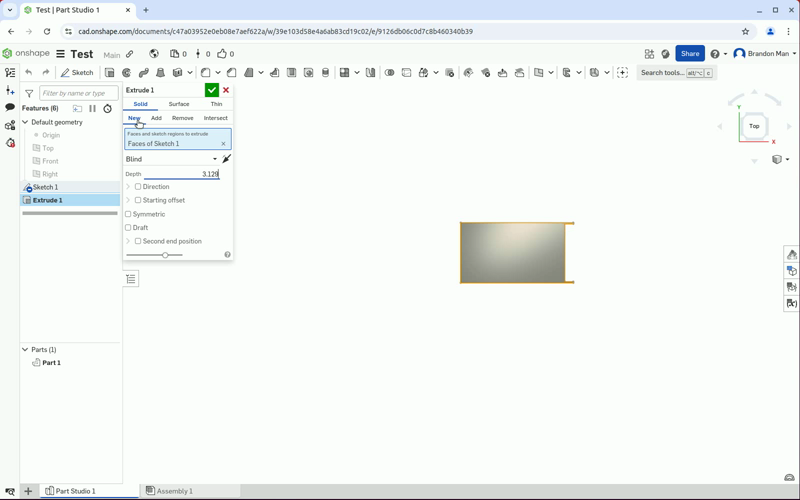
key(enter)
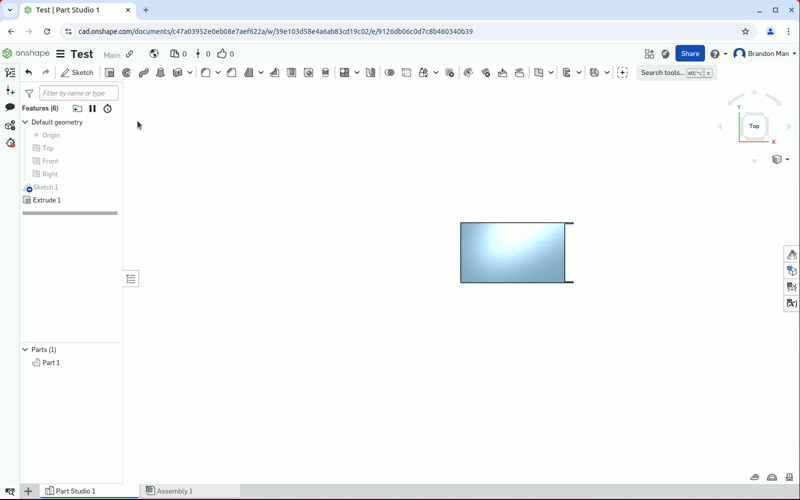
key(shift+h)
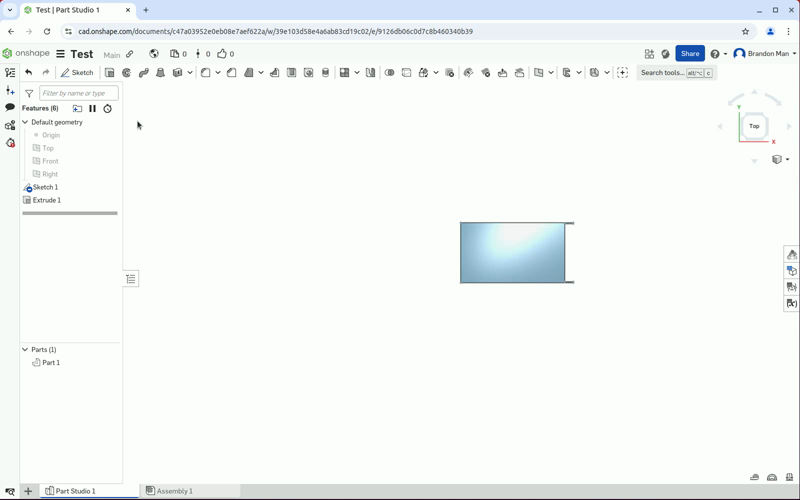
key(shift+h)
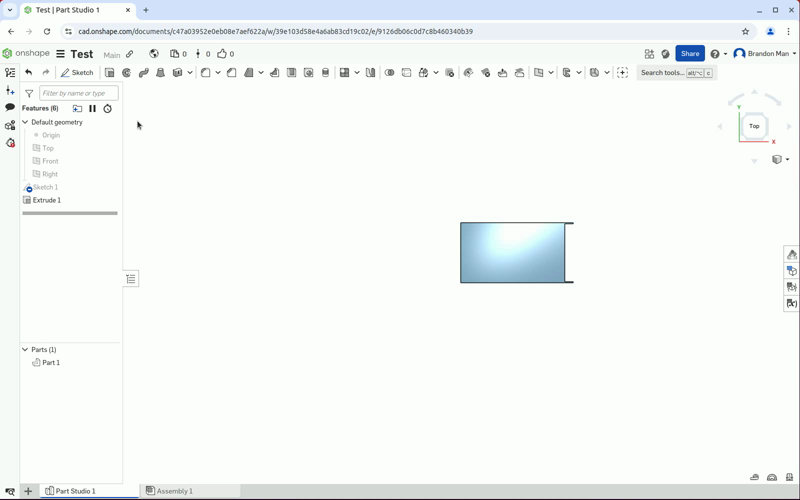
mouse_move(73, 189)
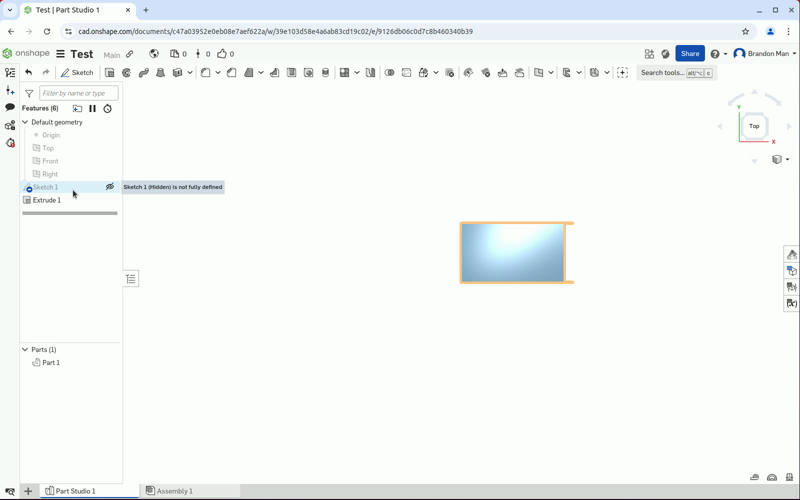
click(73, 189)
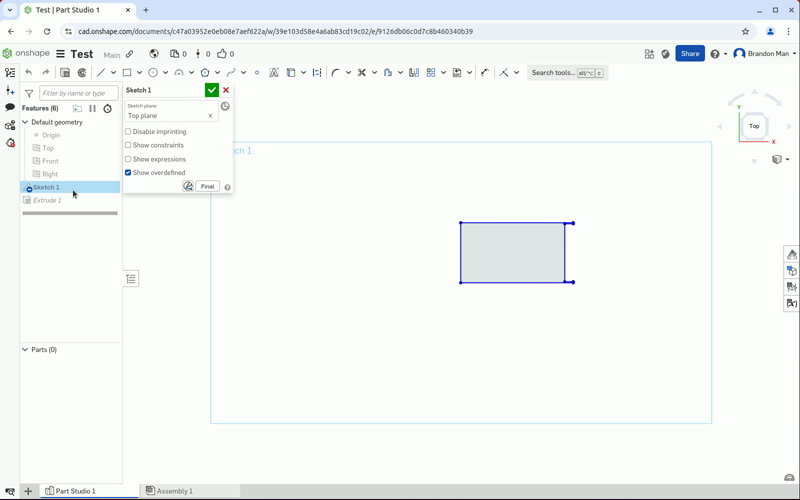
mouse_move(229, 92)
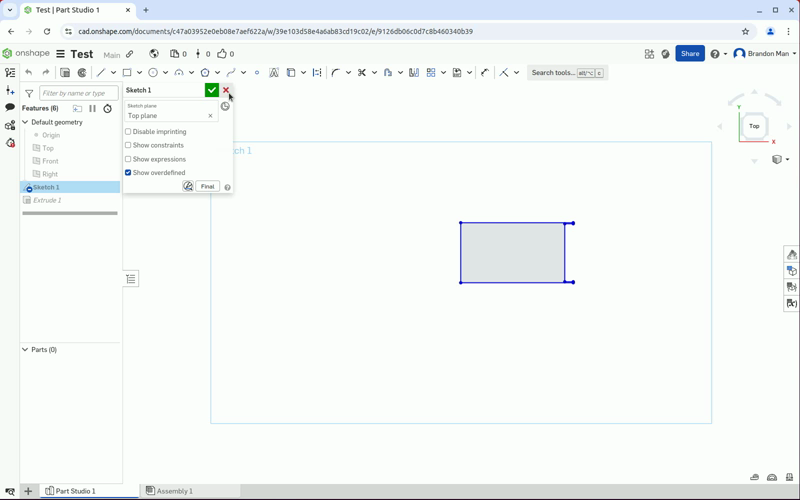
click(229, 92)
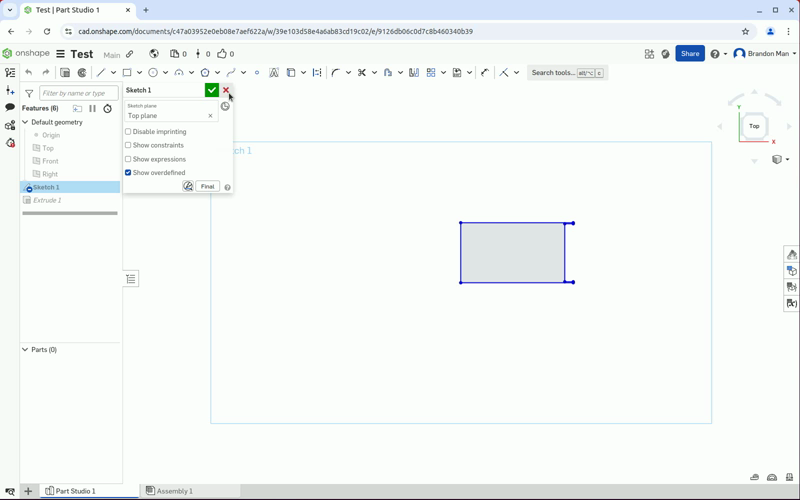
key(shift+s)
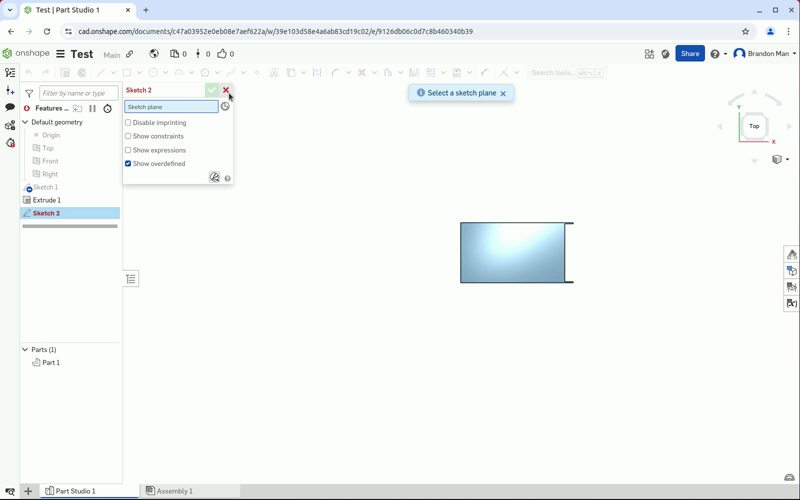
mouse_move(73, 150)
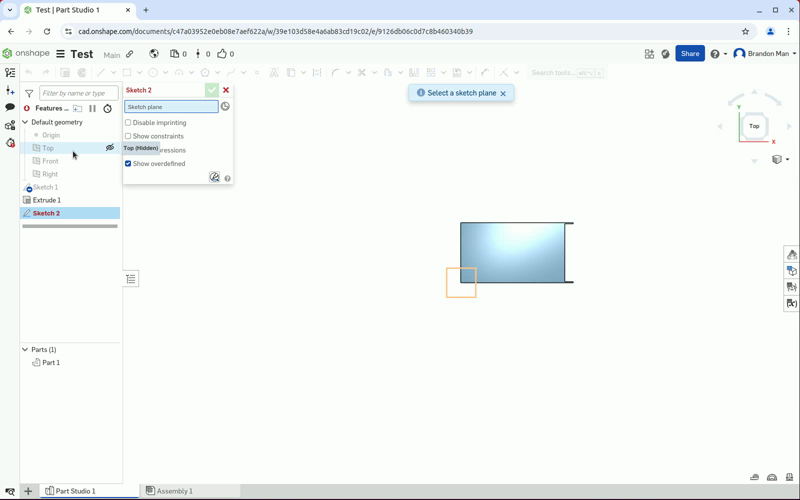
click(73, 150)
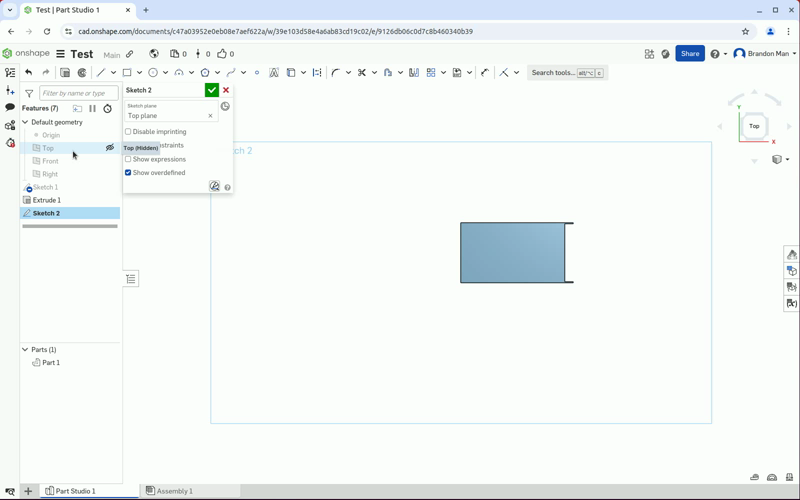
mouse_move(73, 352)
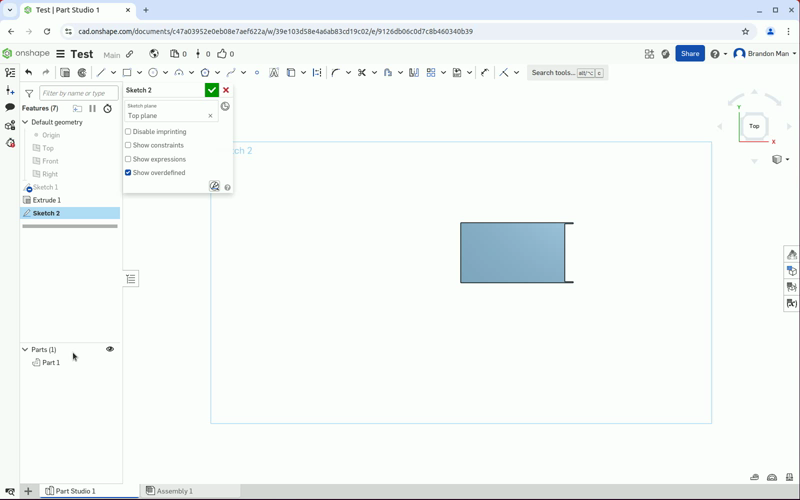
key(y)
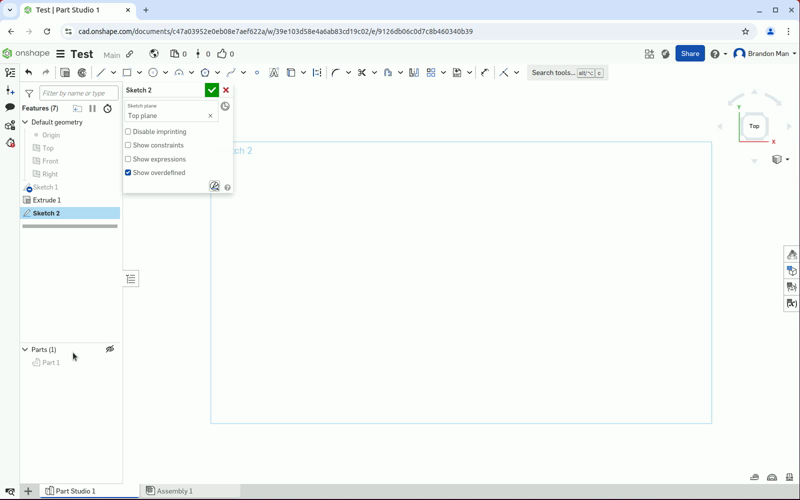
key(l)
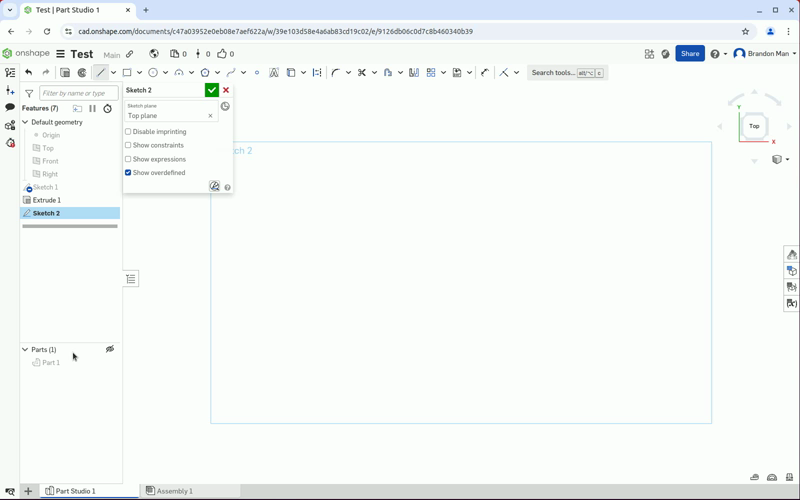
key_down(shift)
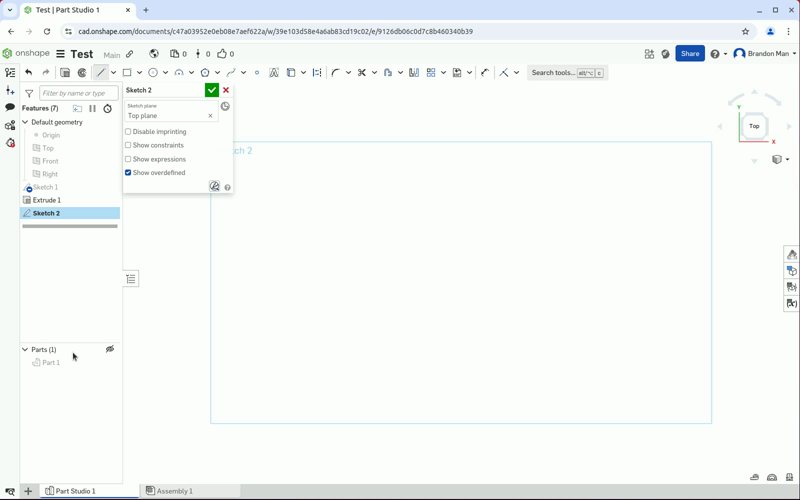
mouse_move(564, 281)
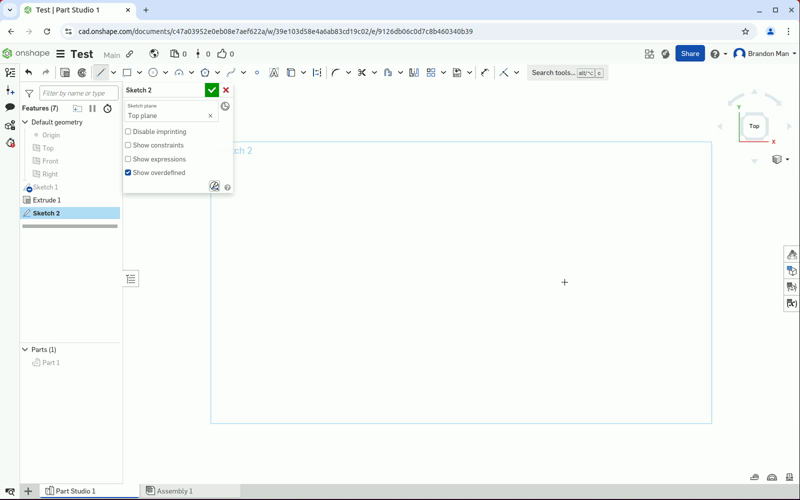
click(564, 281)
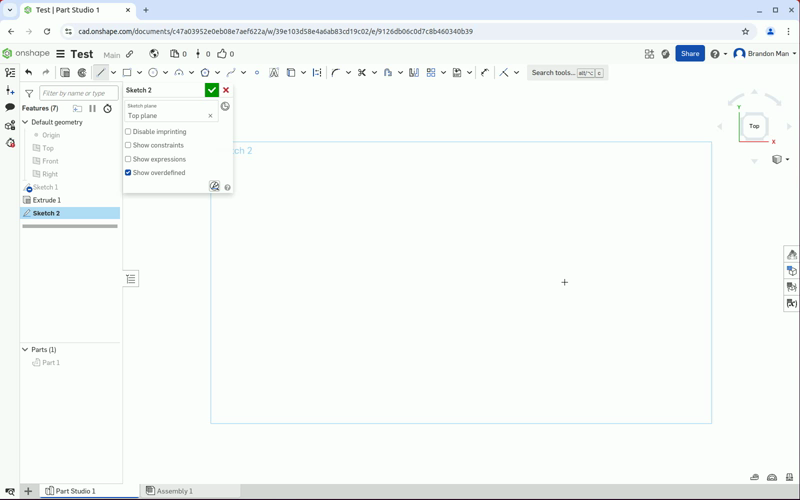
key_up(shift)
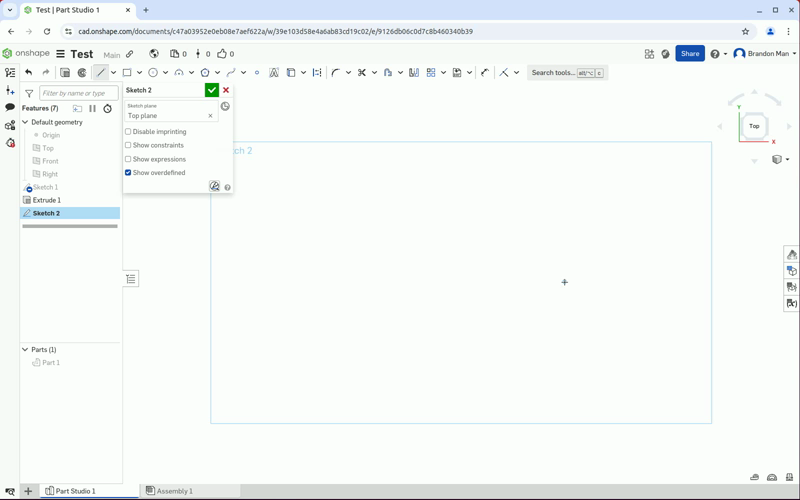
key_down(shift)
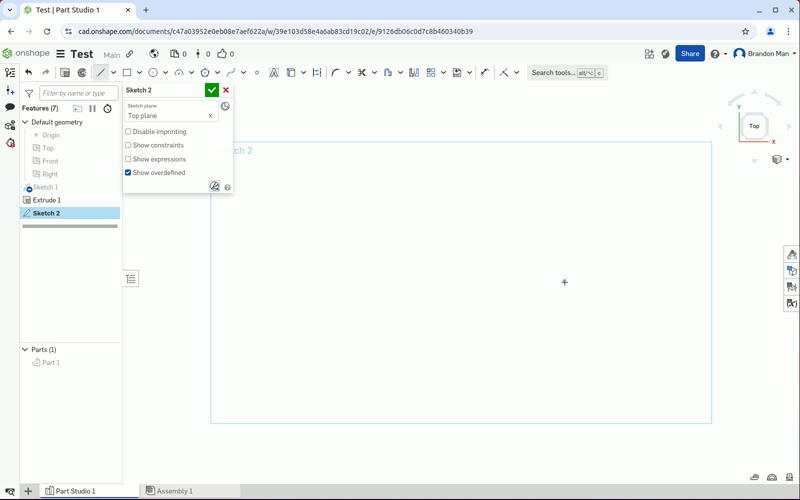
mouse_move(589, 281)
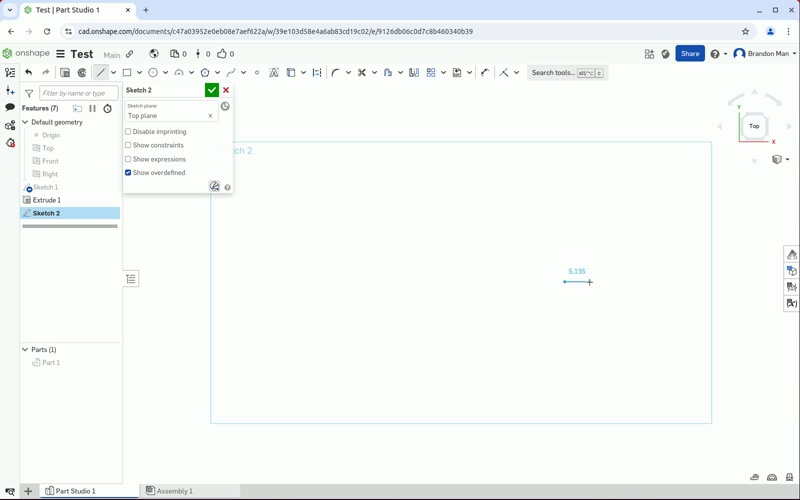
mouse_move(573, 281)
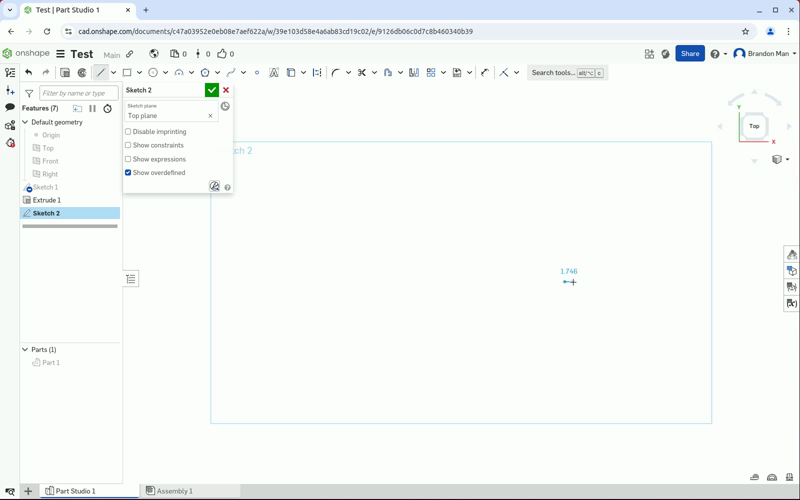
click(573, 281)
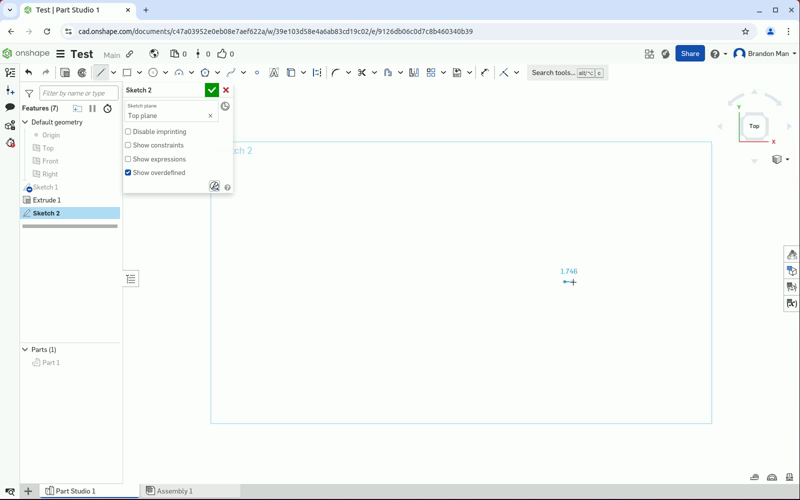
key_up(shift)
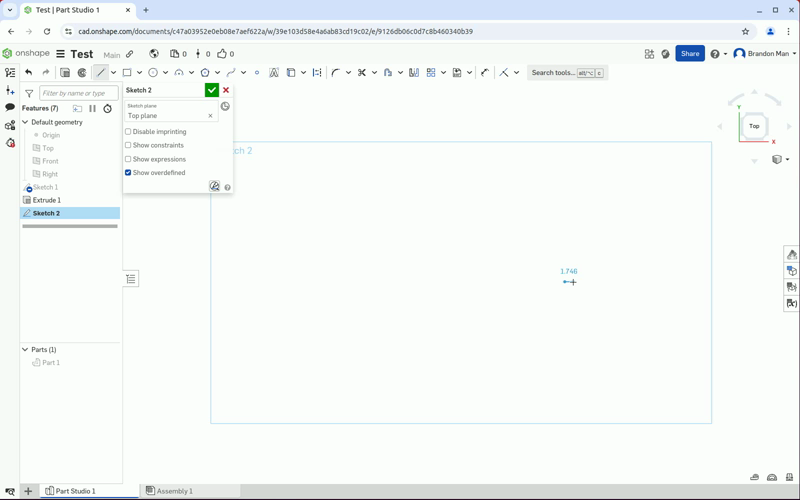
key_down(shift)
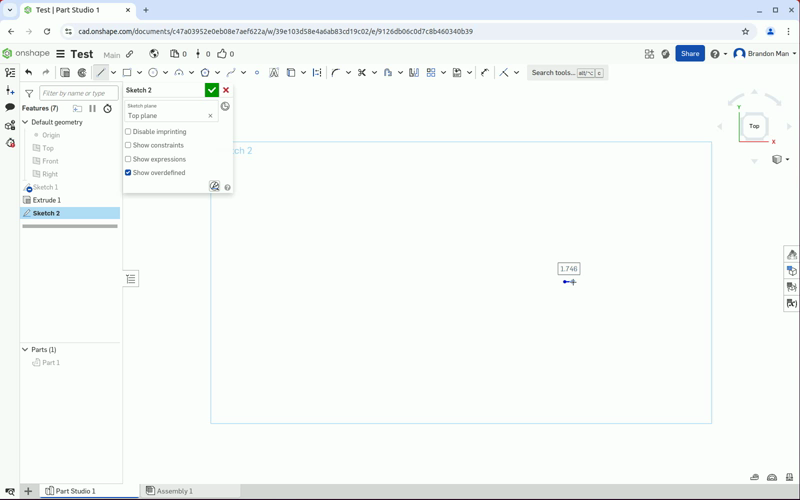
mouse_move(589, 281)
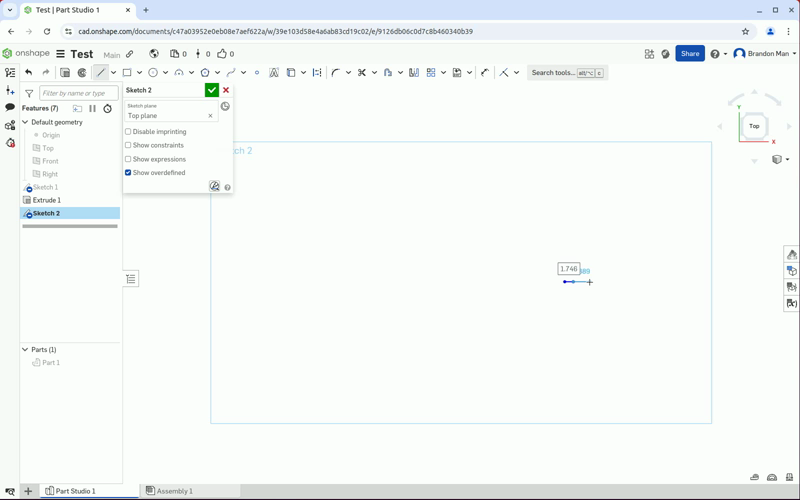
mouse_move(573, 222)
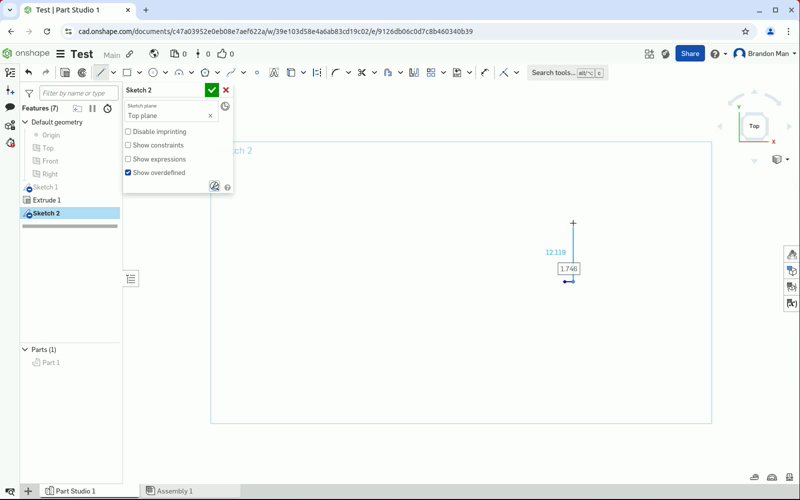
click(573, 222)
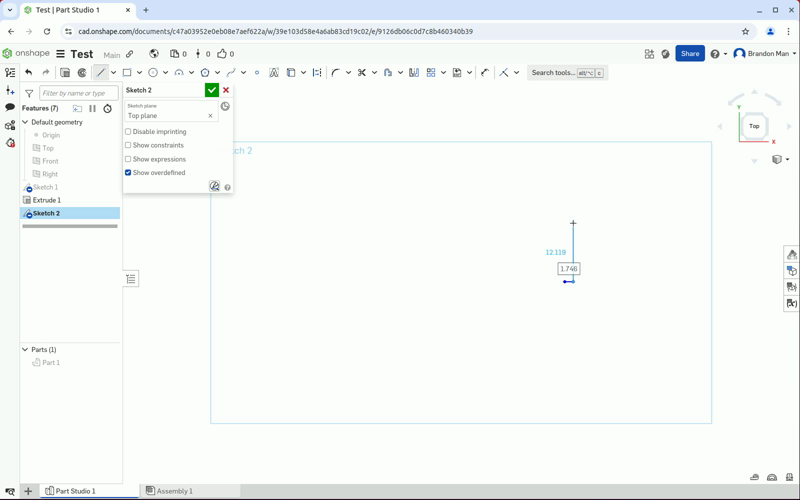
key_up(shift)
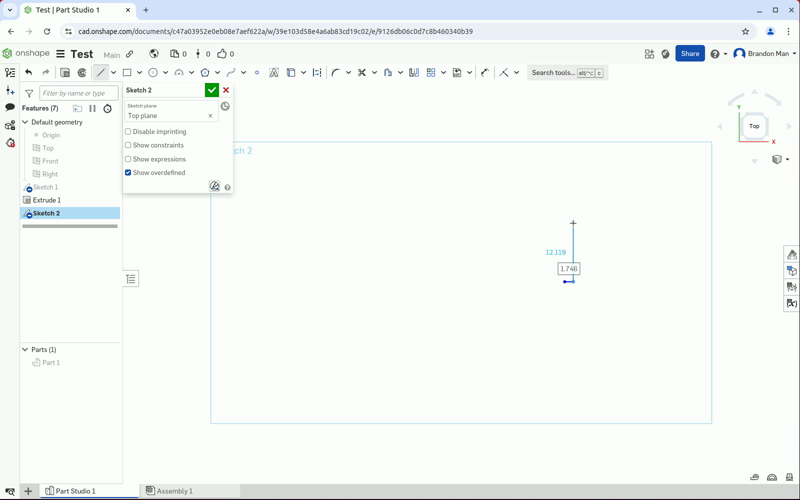
key_down(shift)
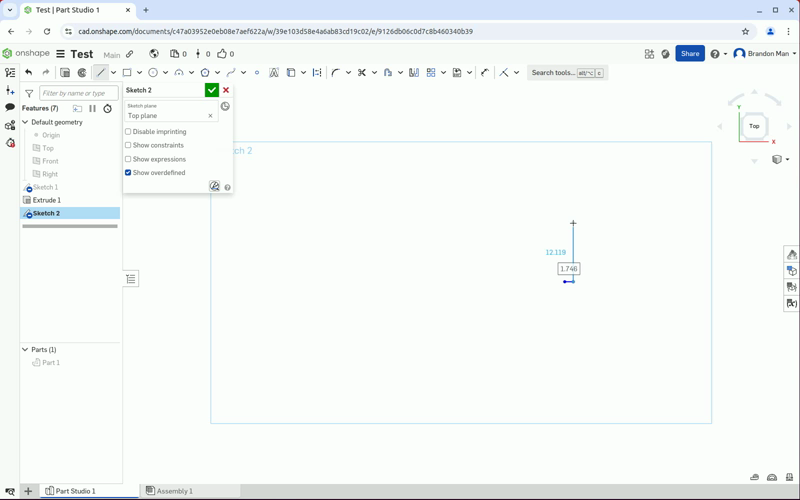
mouse_move(589, 222)
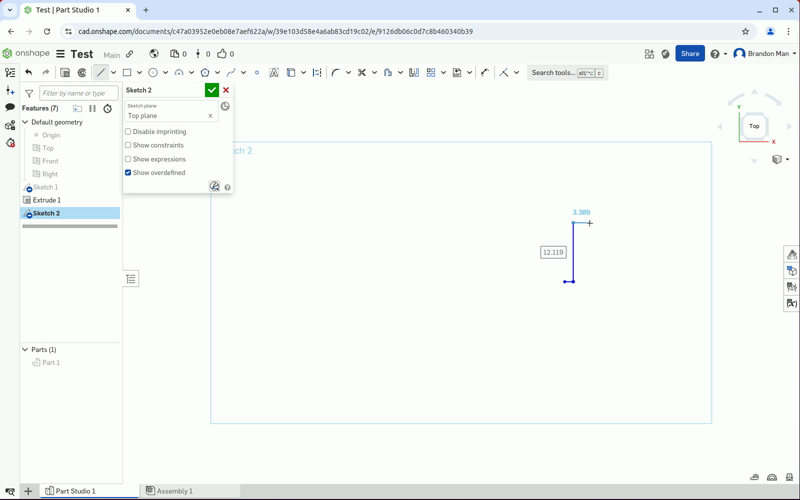
mouse_move(564, 222)
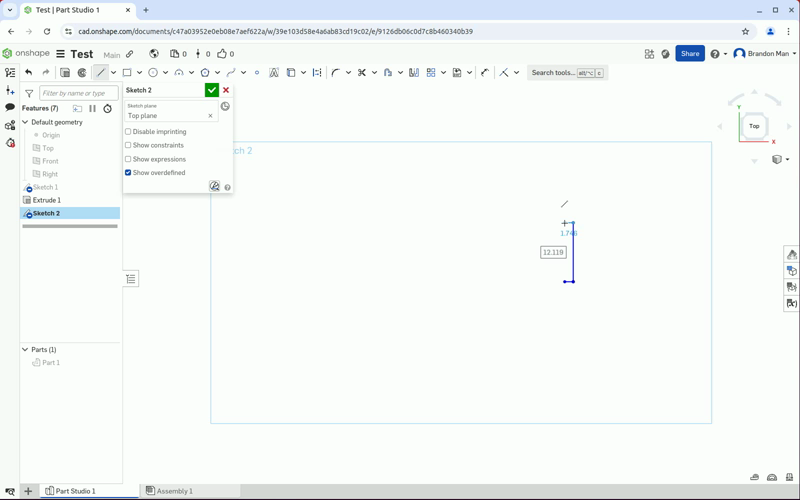
click(564, 222)
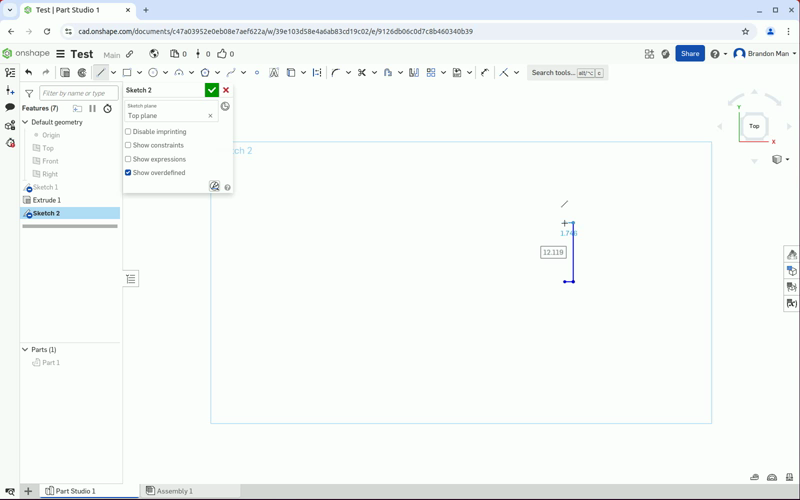
key_up(shift)
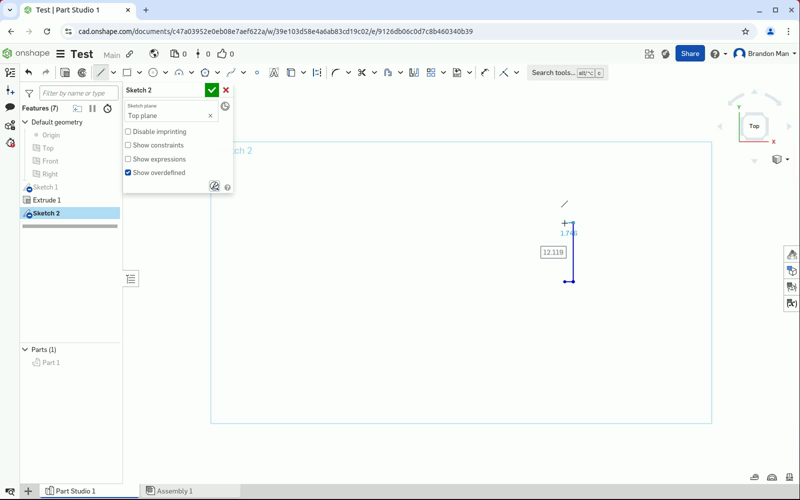
mouse_move(589, 222)
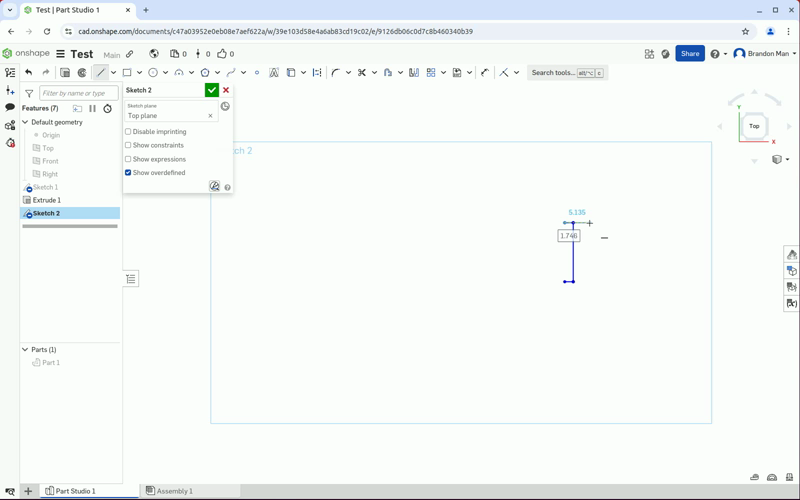
key_down(shift)
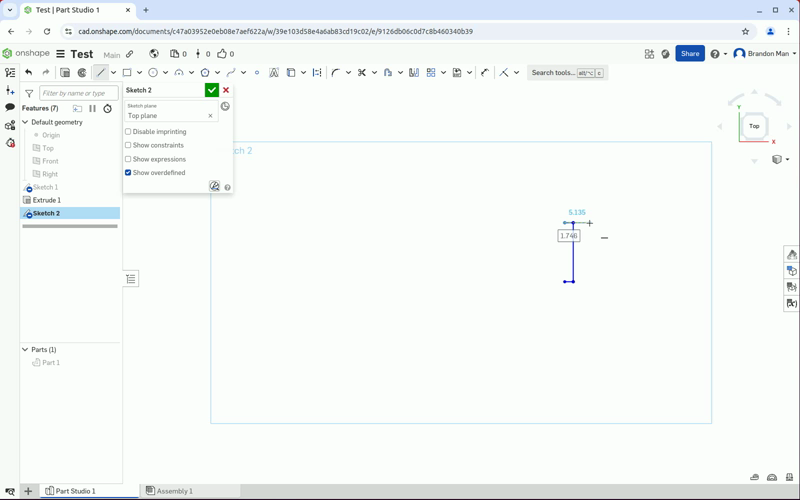
mouse_move(564, 281)
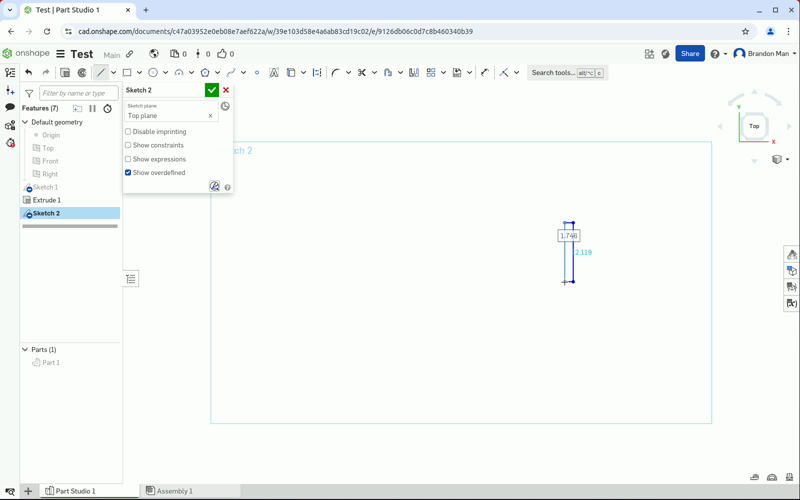
key_up(shift)
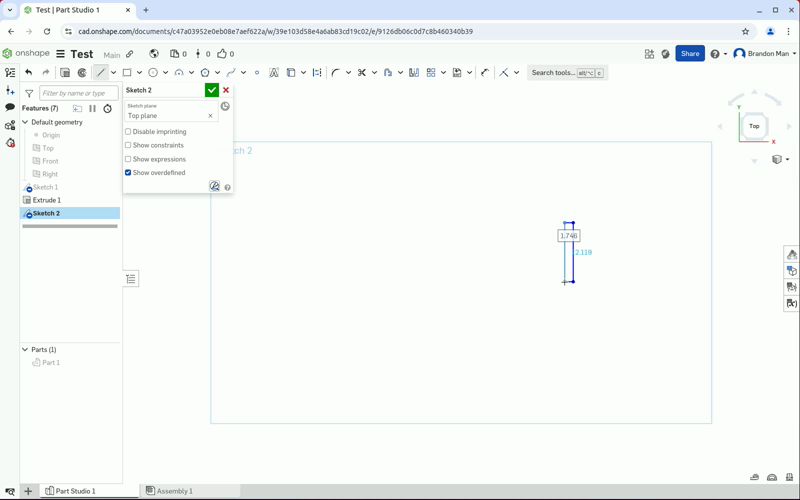
click(564, 281)
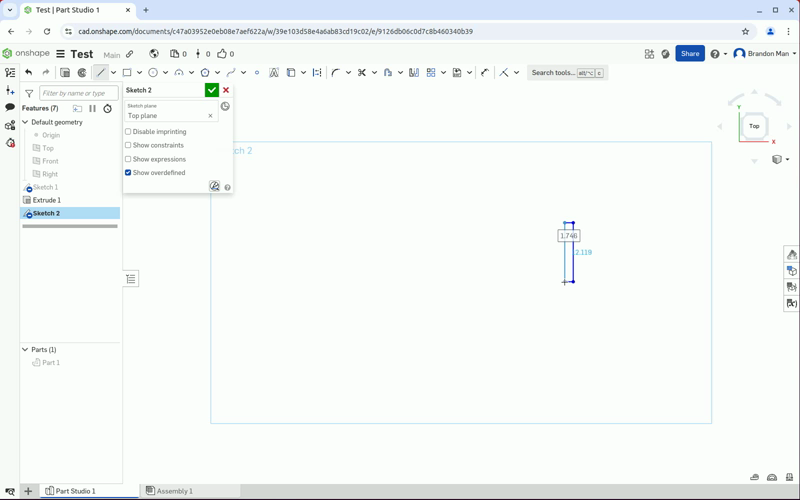
key(esc)
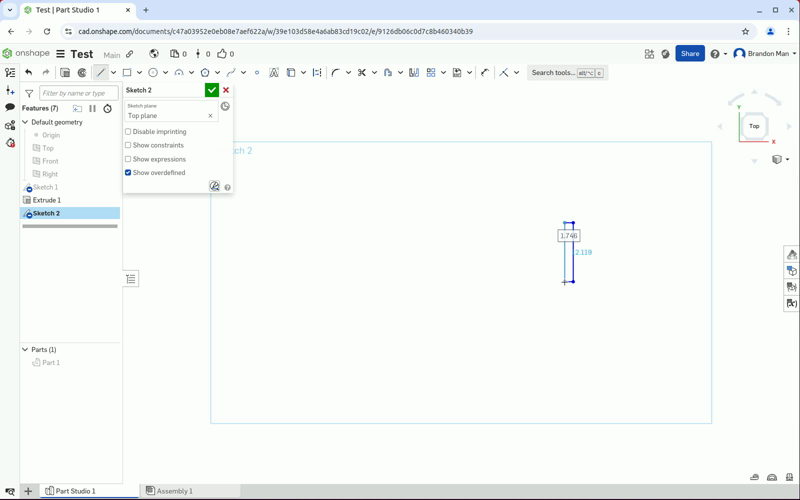
mouse_move(565, 246)
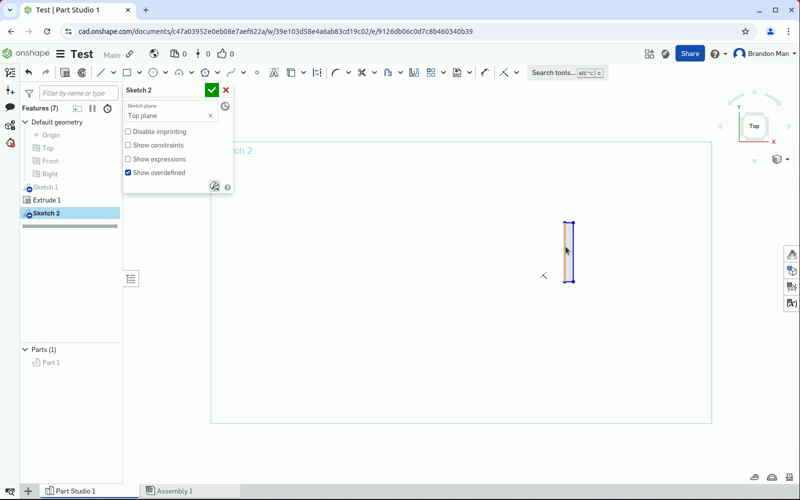
scroll(6)
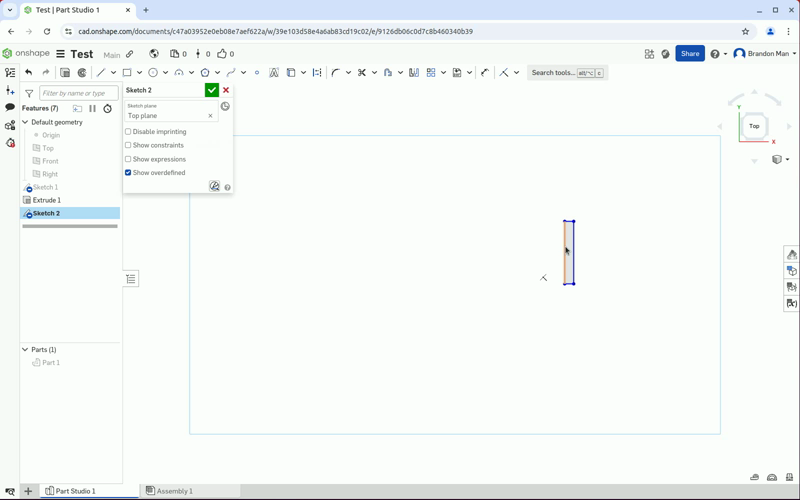
scroll(6)
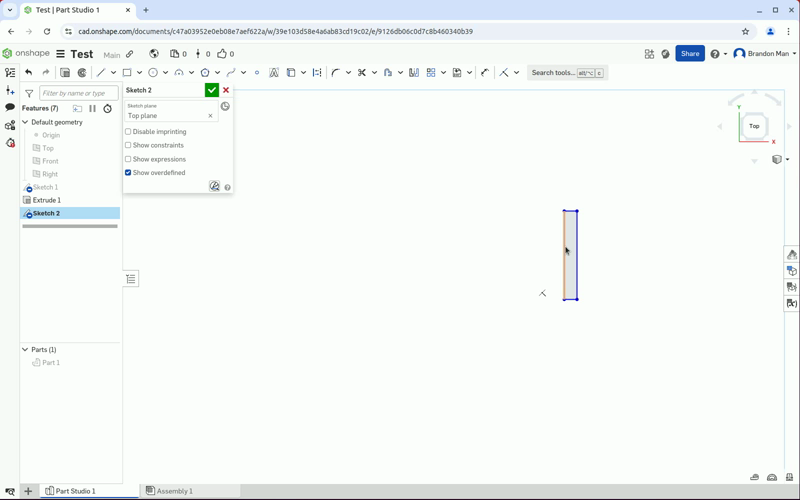
scroll(6)
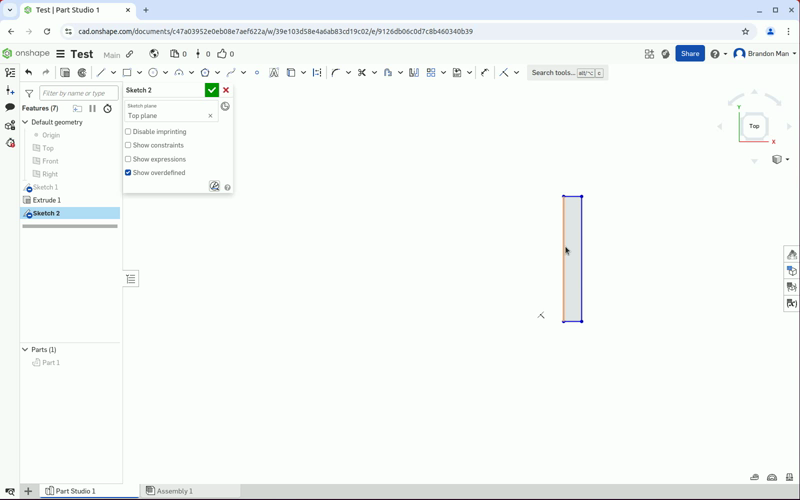
scroll(6)
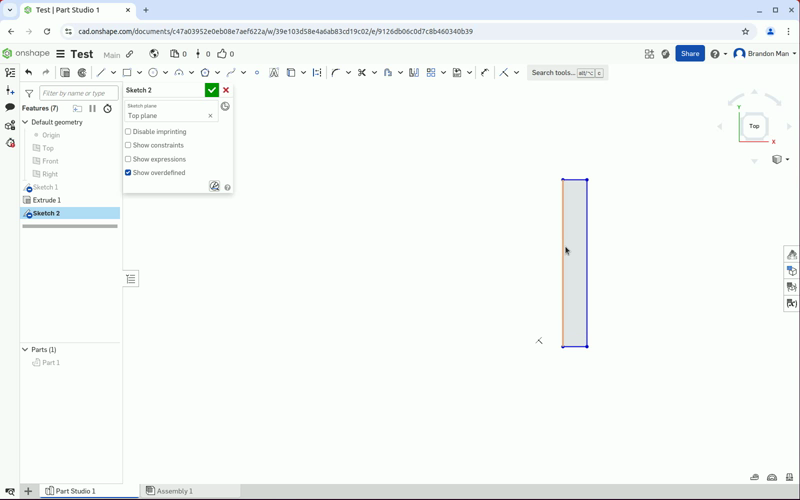
scroll(6)
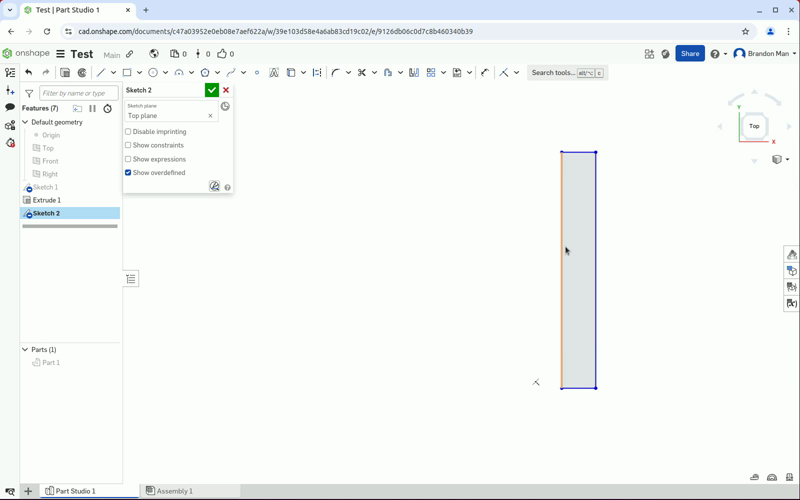
scroll(6)
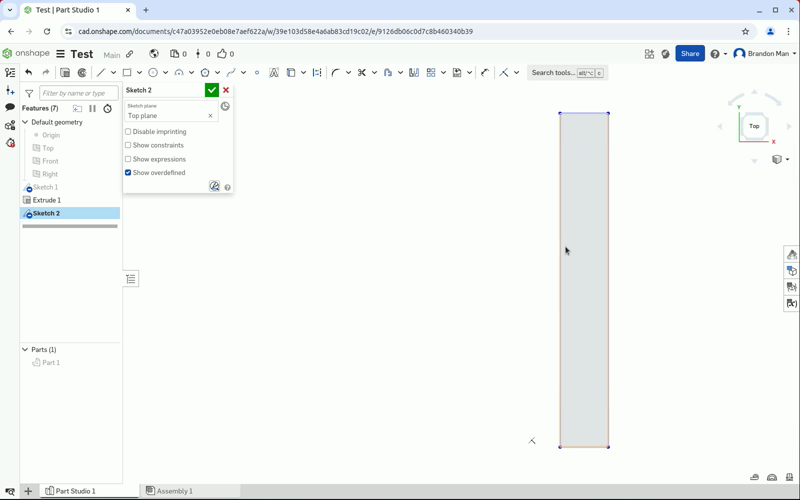
scroll(6)
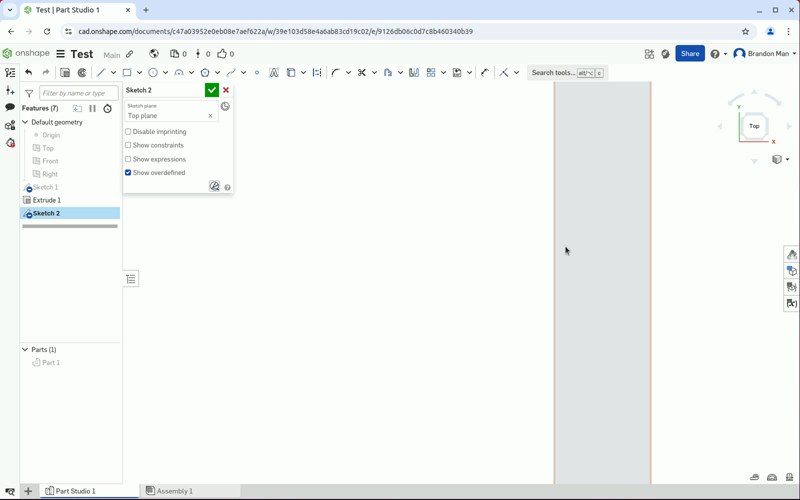
click(565, 246)
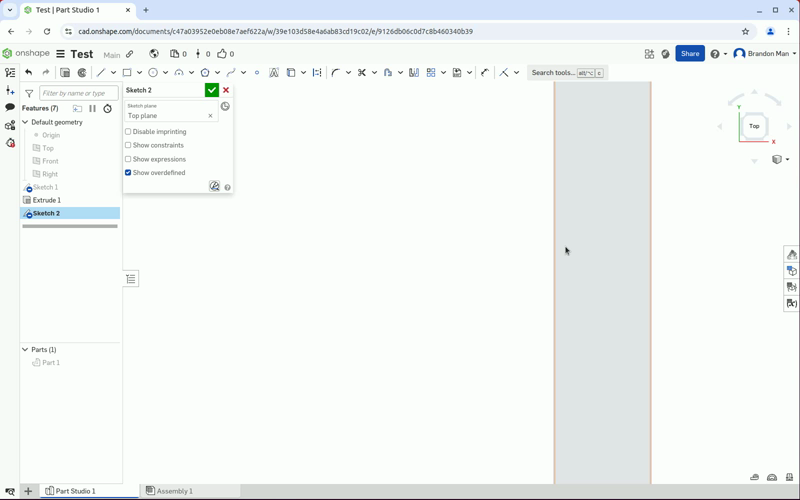
scroll(-6)
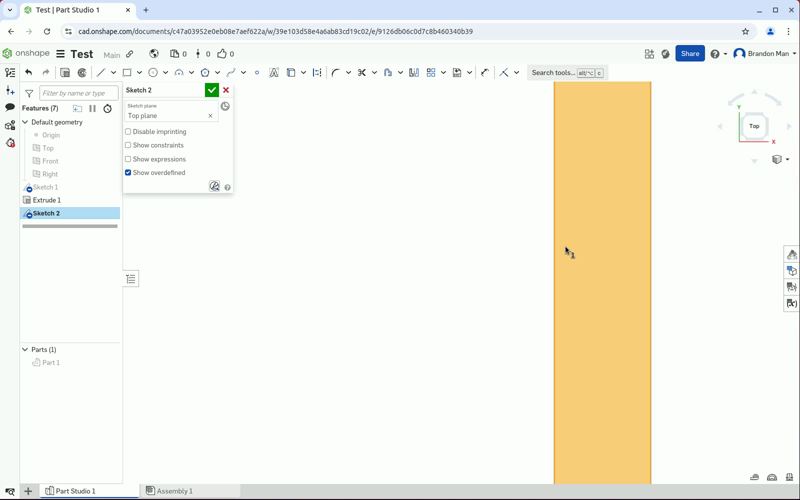
scroll(-6)
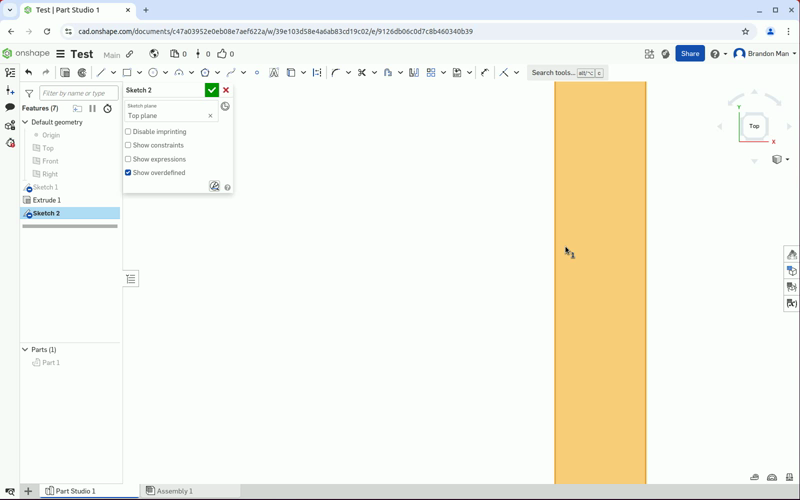
scroll(-6)
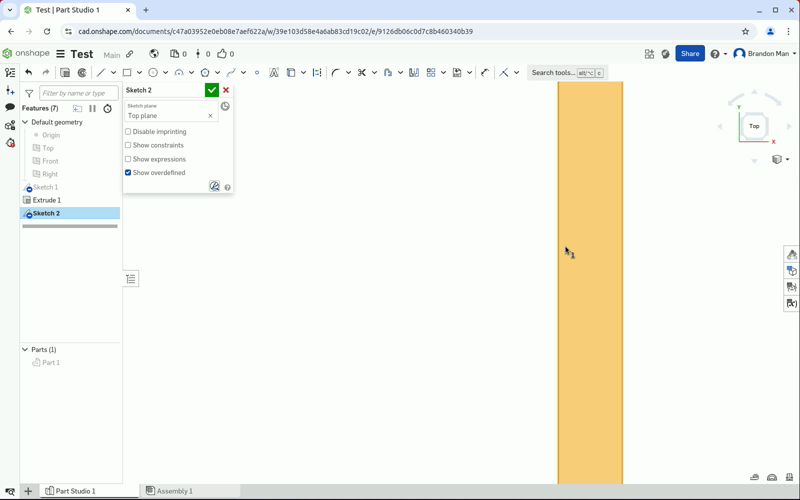
scroll(-6)
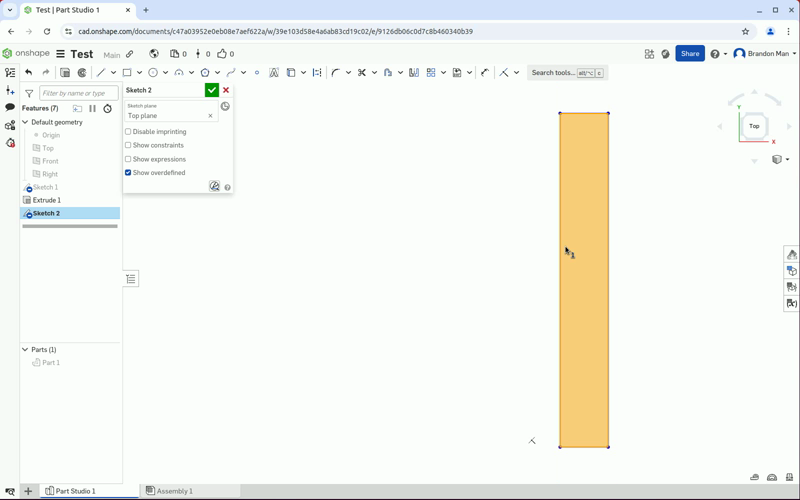
scroll(-6)
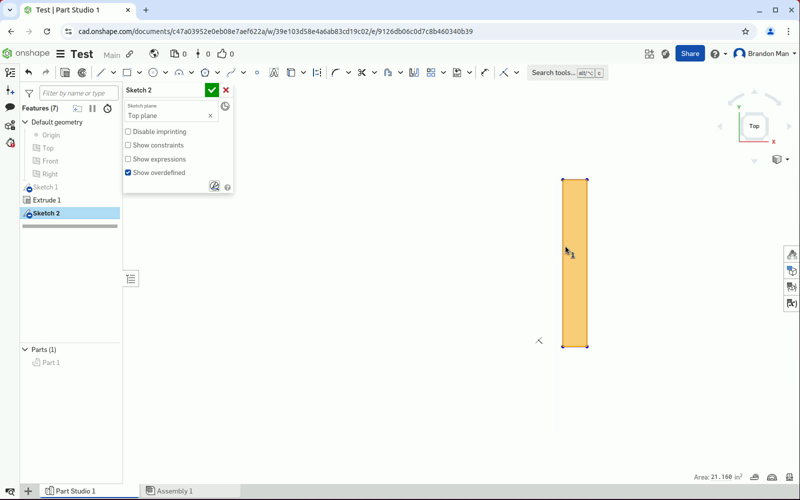
scroll(-6)
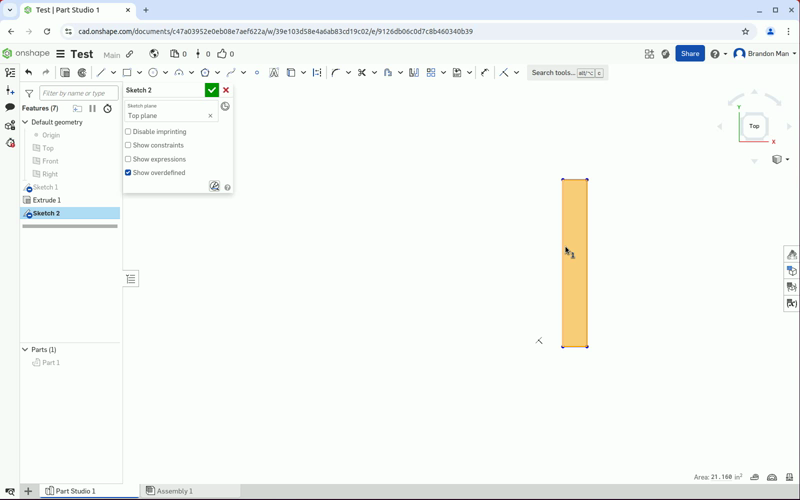
scroll(-6)
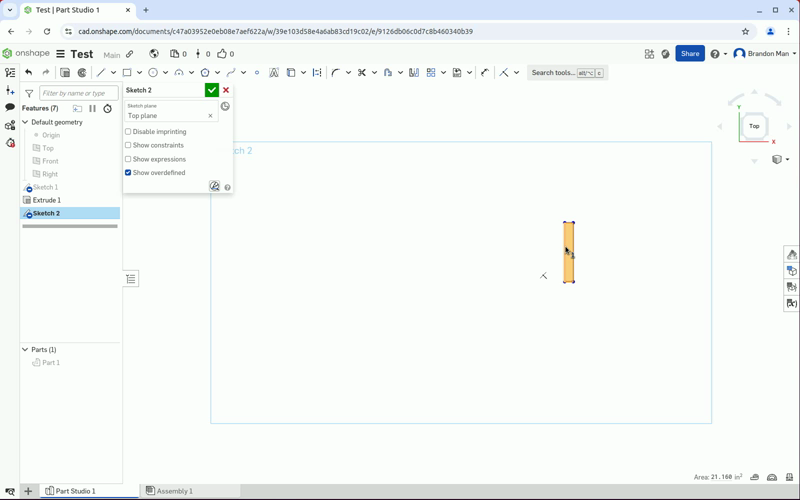
mouse_move(73, 352)
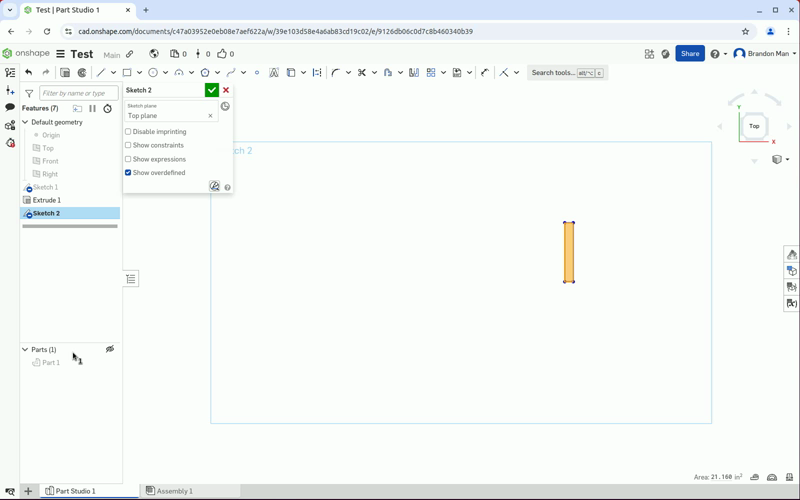
key(shift+y)
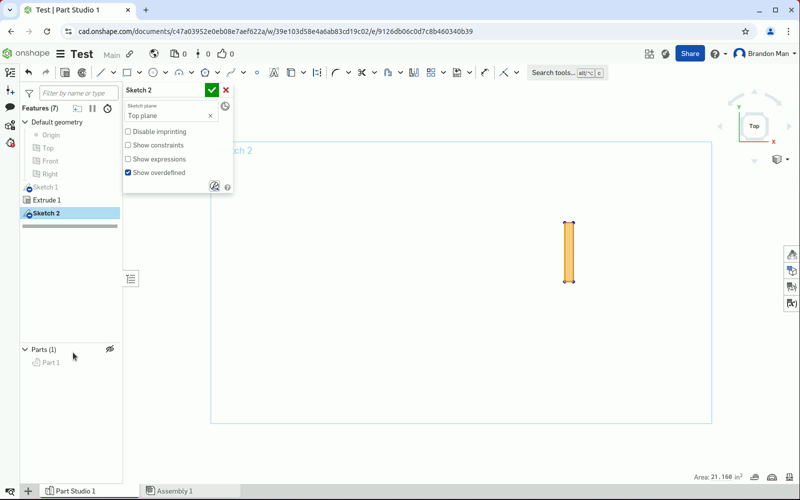
key(shift+e)
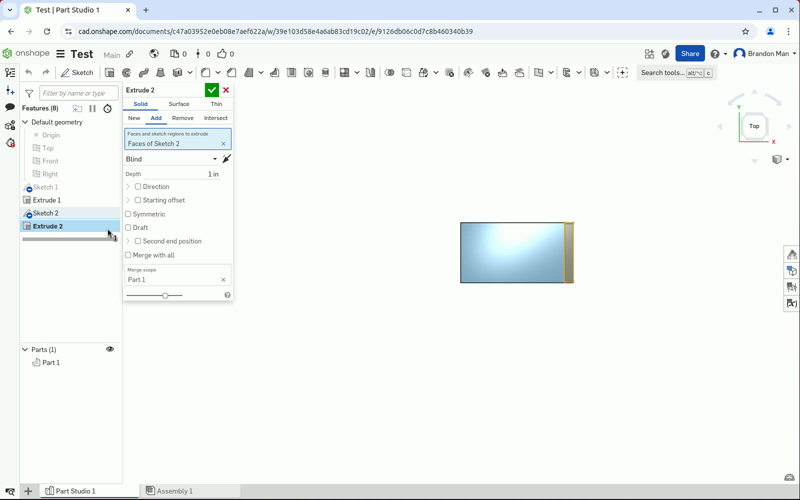
mouse_move(143, 106)
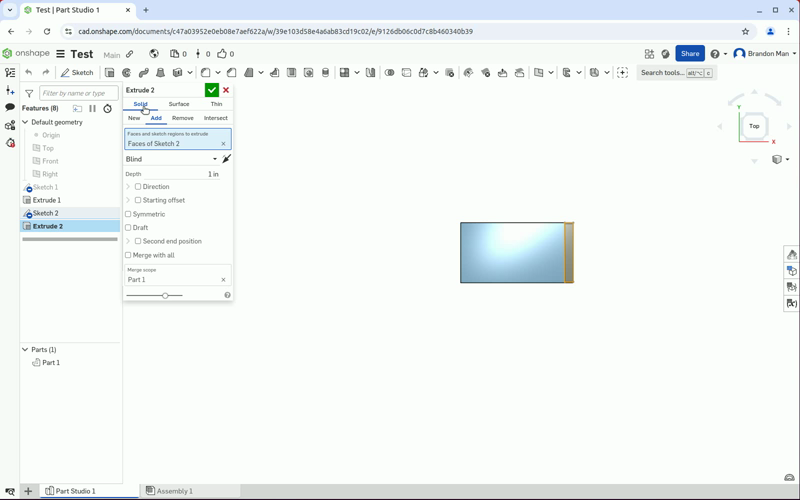
click(143, 106)
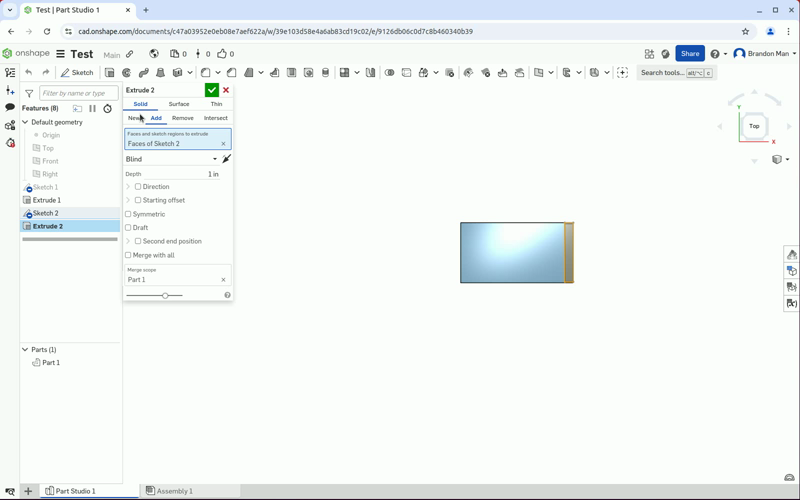
mouse_move(137, 120)
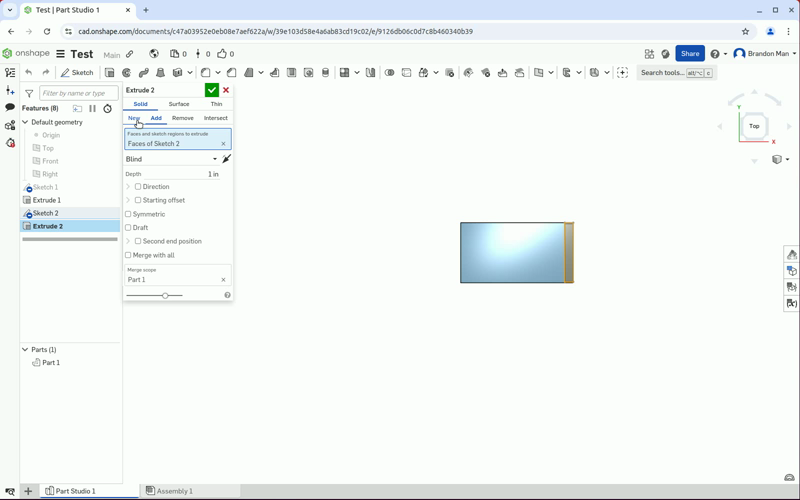
click(137, 120)
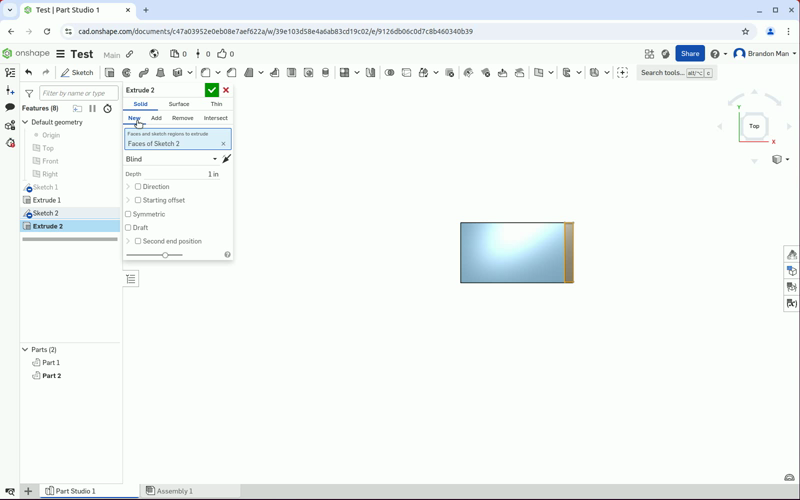
key(tab, 4)
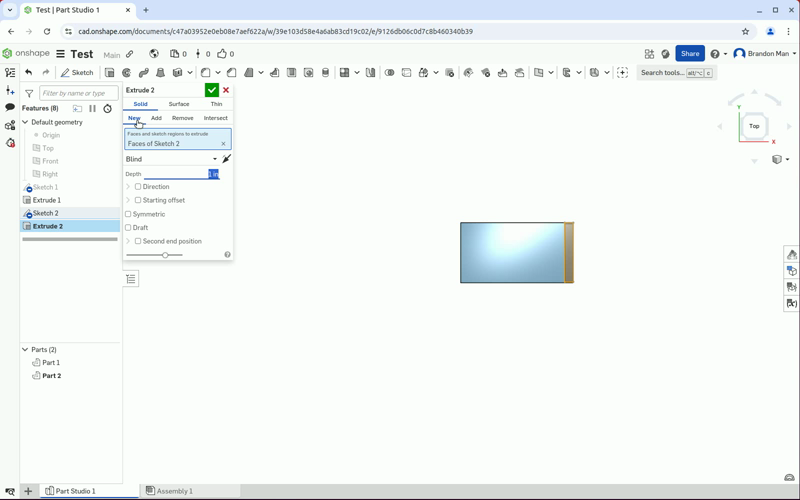
text(2.407)
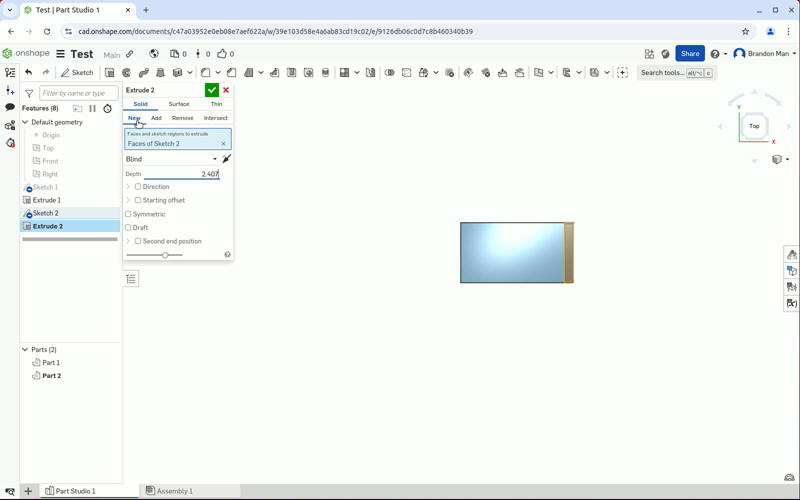
key(enter)
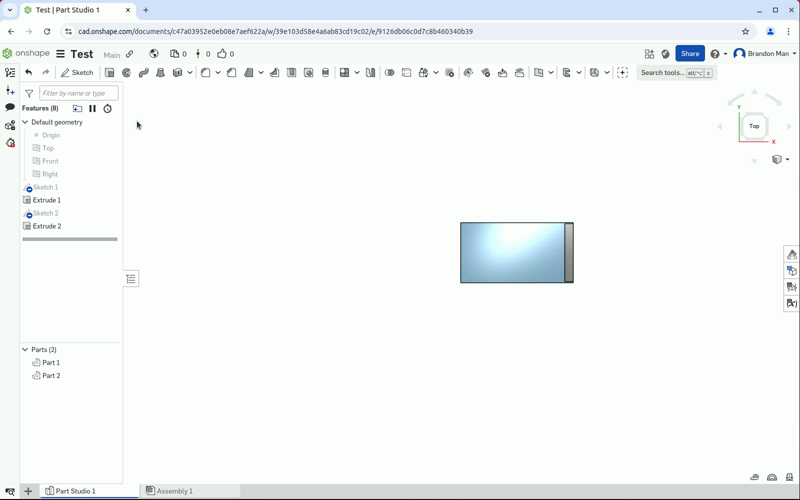
key(shift+h)
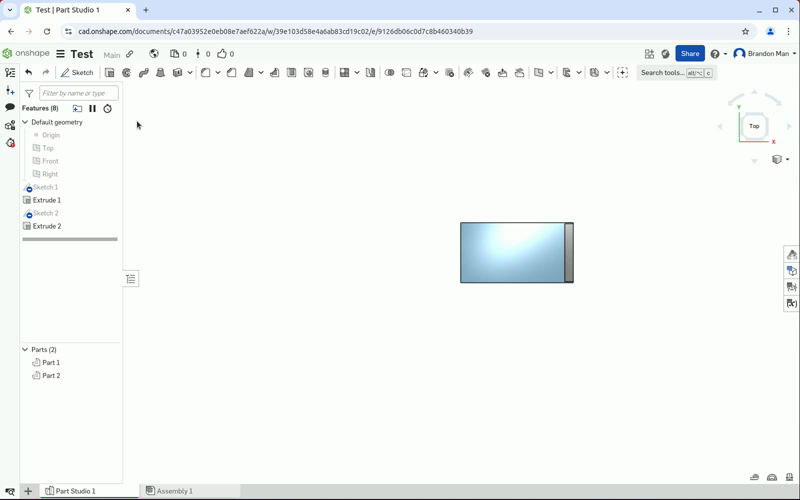
key(shift+h)
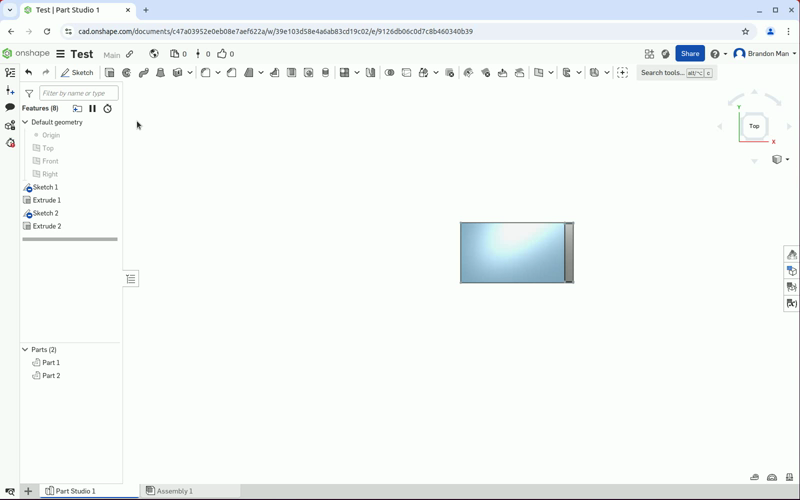
key(shift+7)
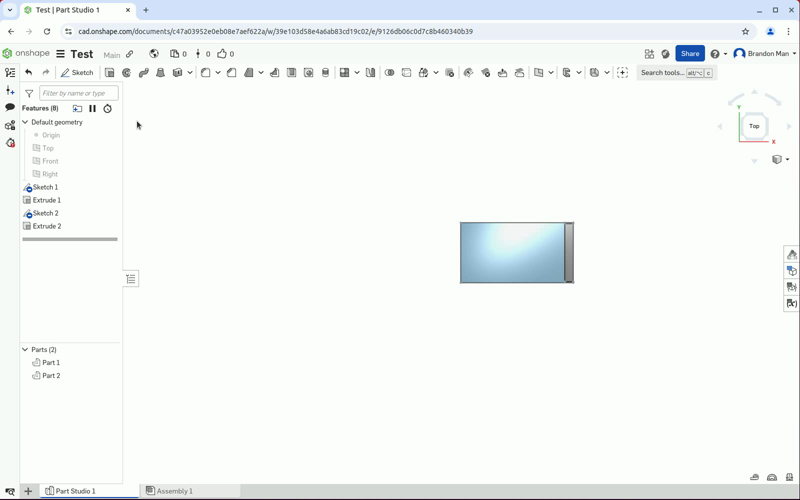
key(up, 3)
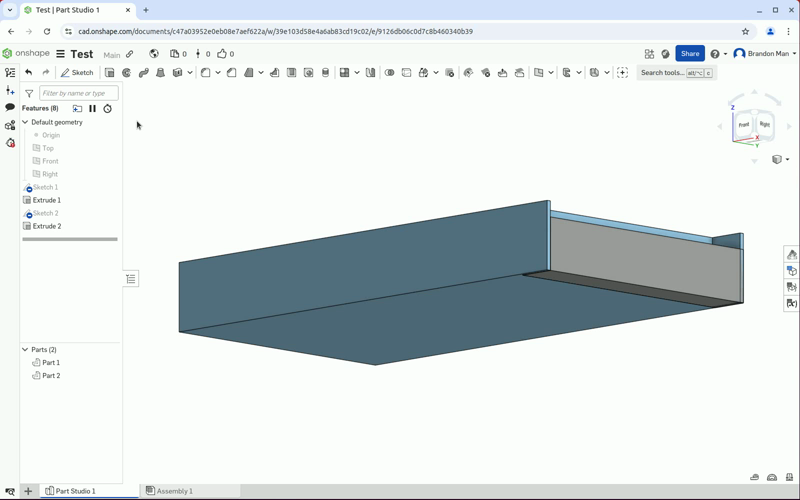
key(left, 3)
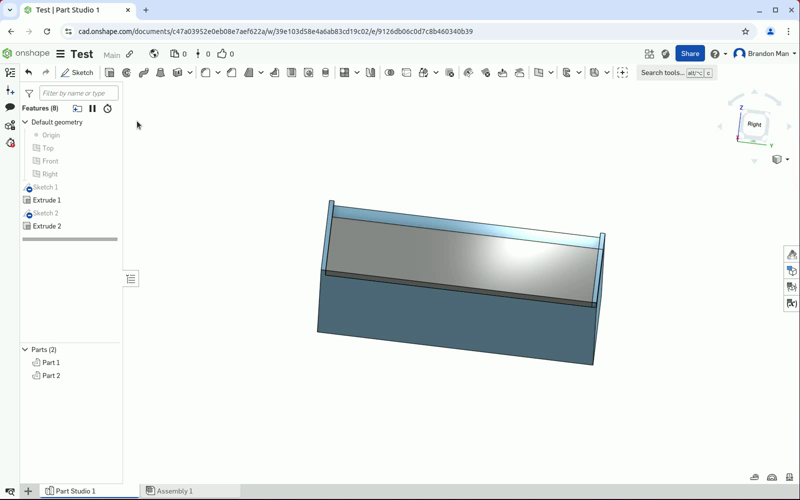
key(right, 3)
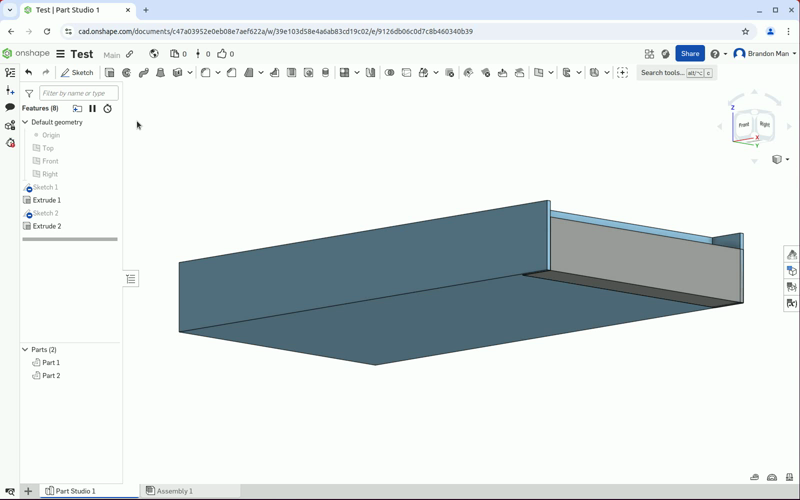
key(down, 3)
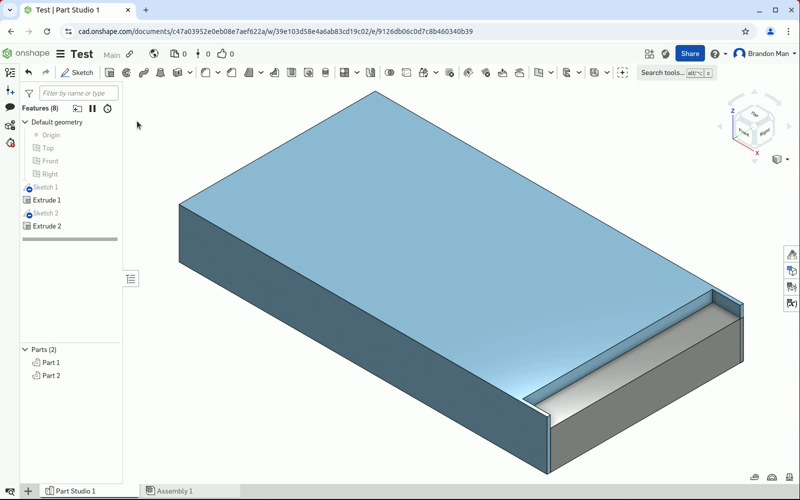
mouse_move(73, 189)
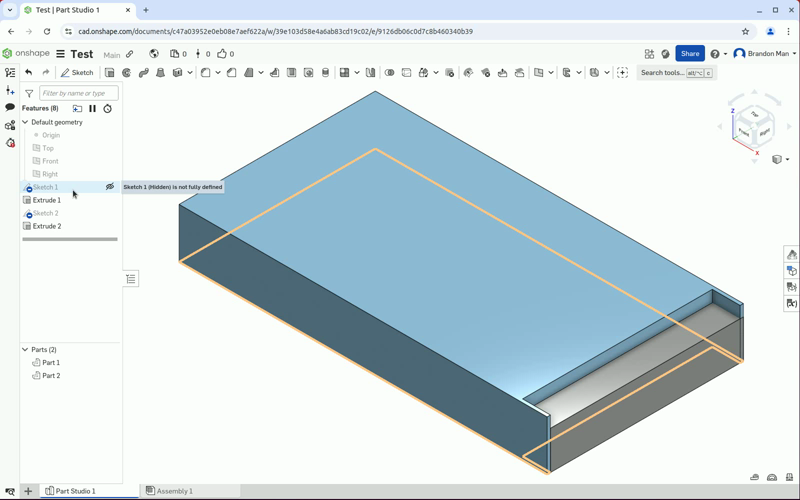
click(73, 189)